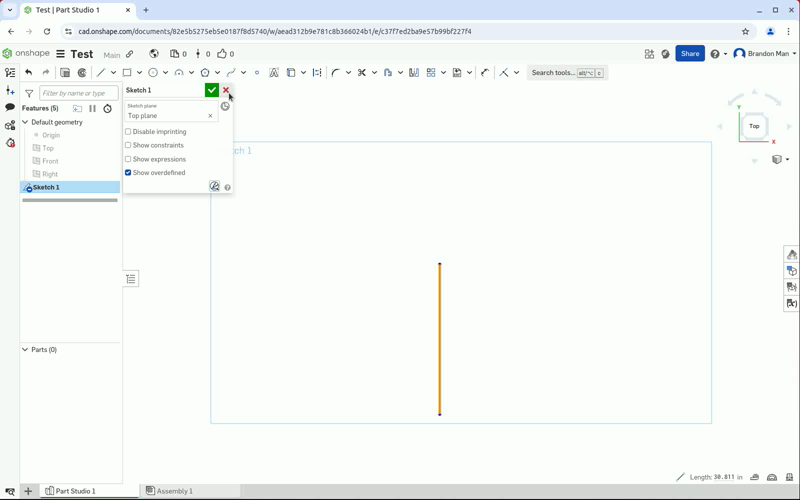
key(shift+h)
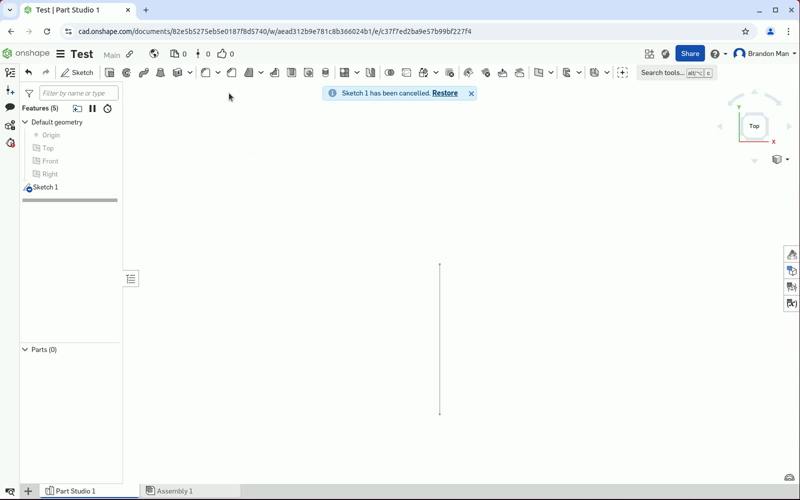
key(shift+s)
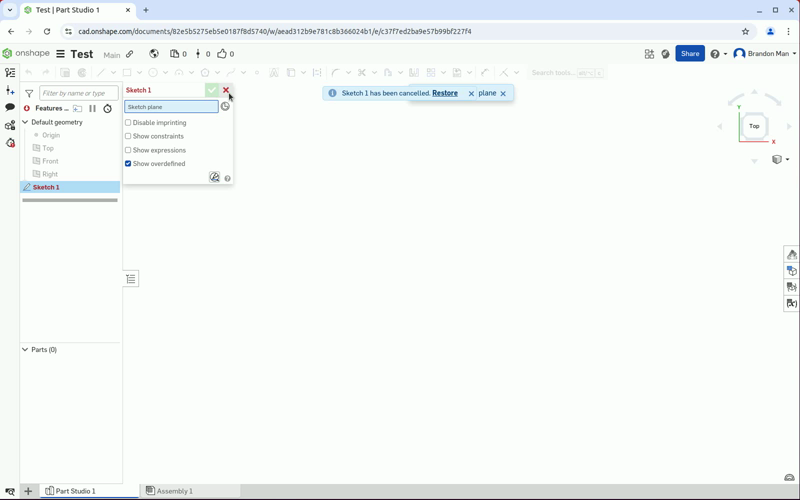
mouse_move(73, 150)
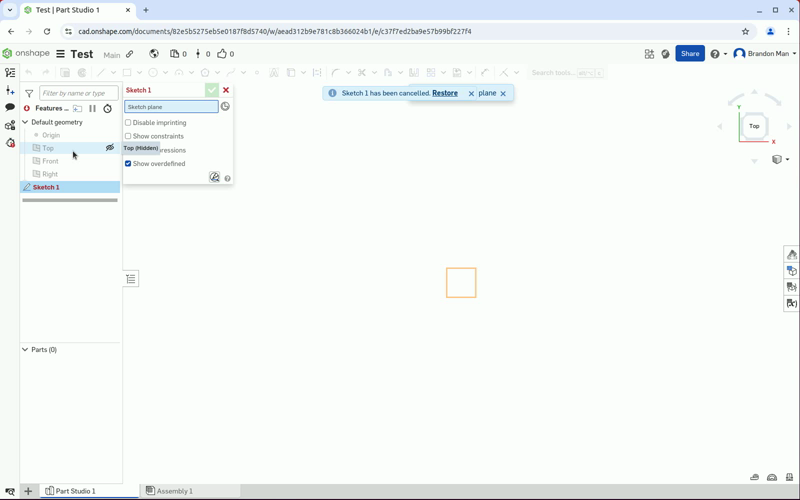
click(73, 150)
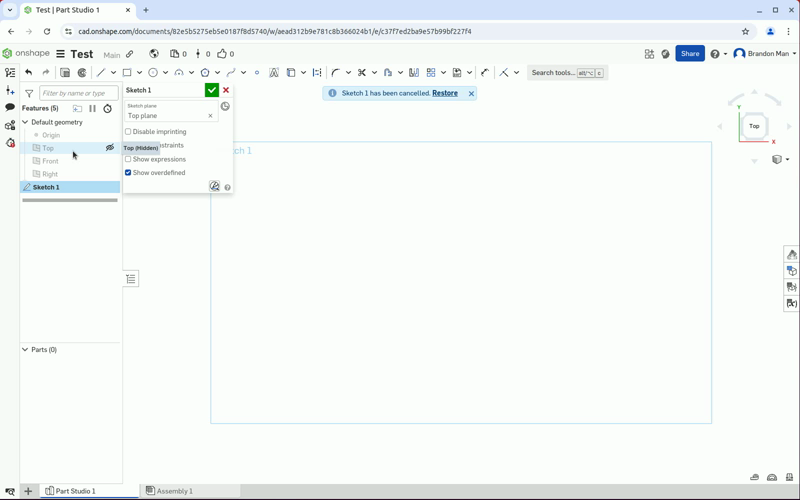
mouse_move(73, 352)
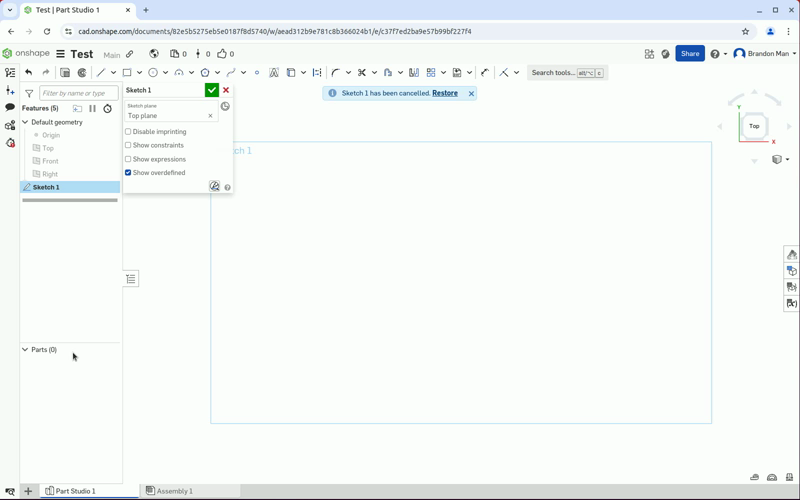
key(y)
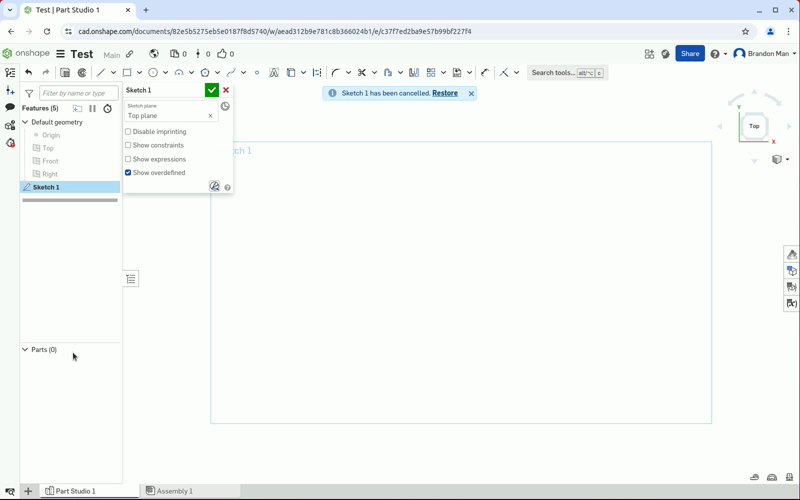
key(l)
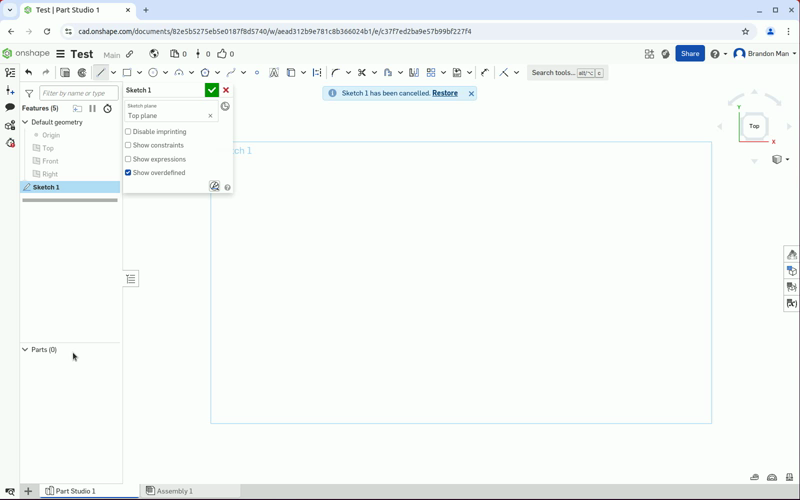
key_down(shift)
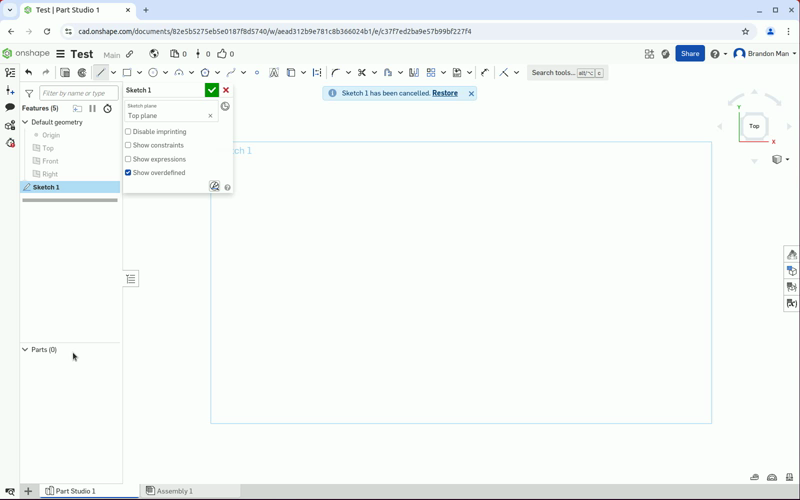
mouse_move(362, 347)
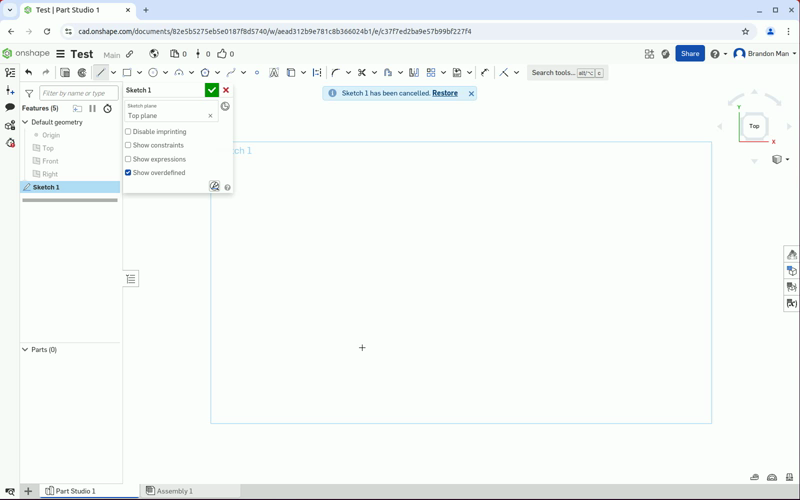
click(362, 347)
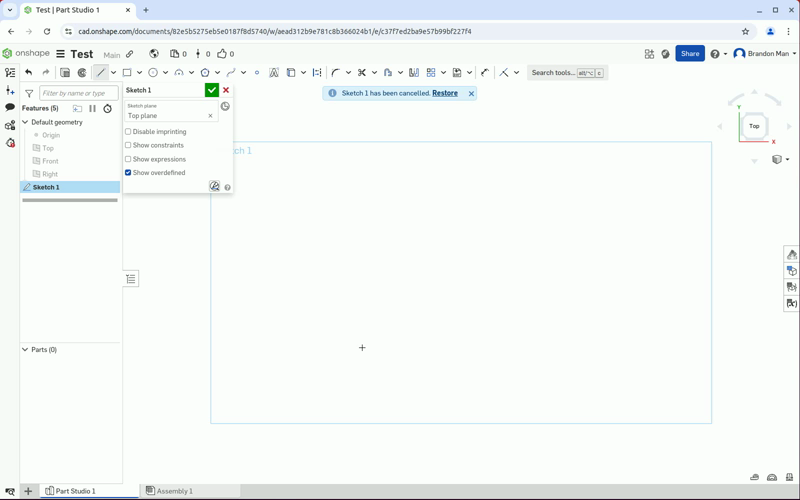
key_up(shift)
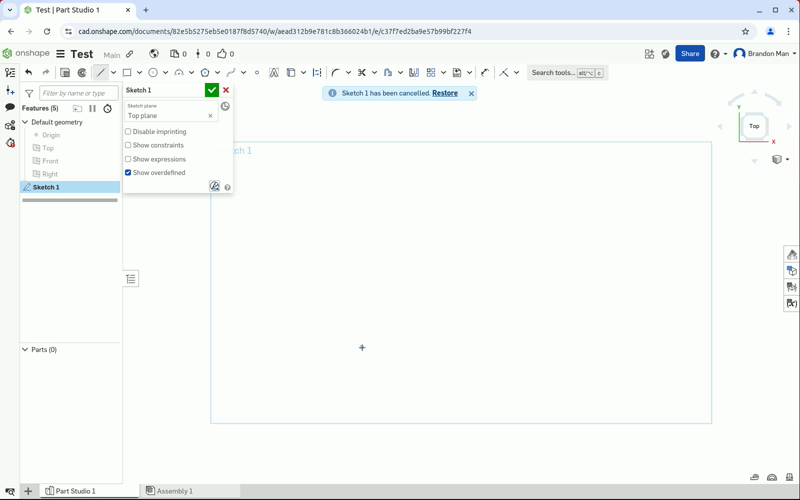
key_down(shift)
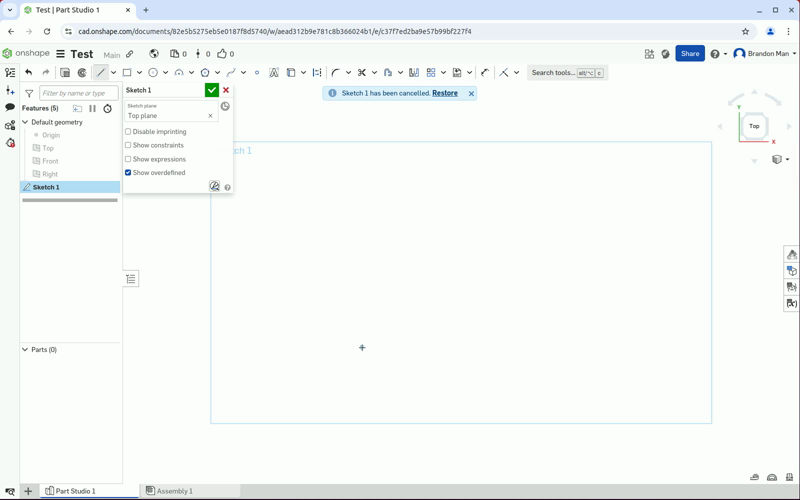
mouse_move(572, 347)
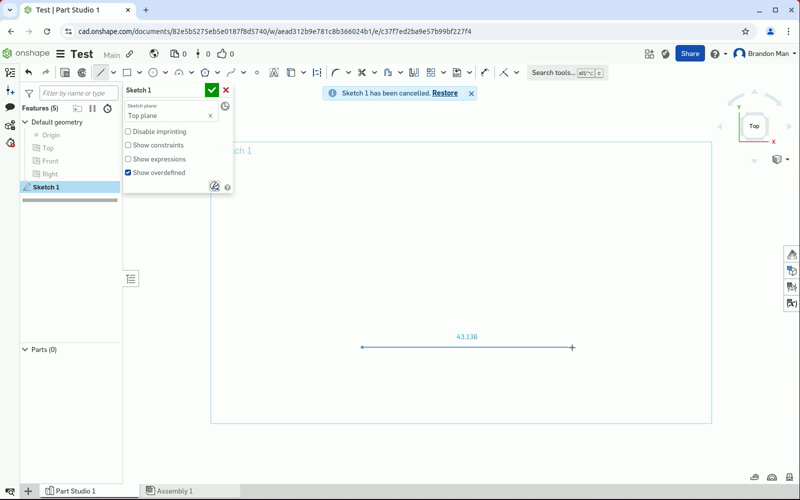
click(572, 347)
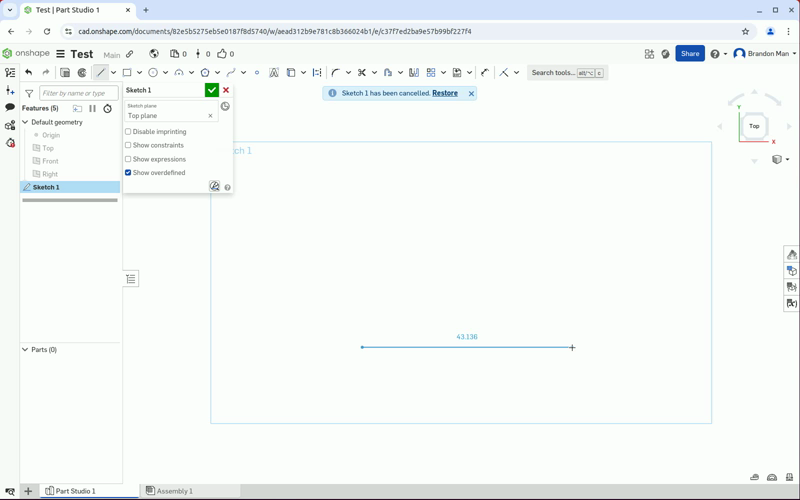
key_up(shift)
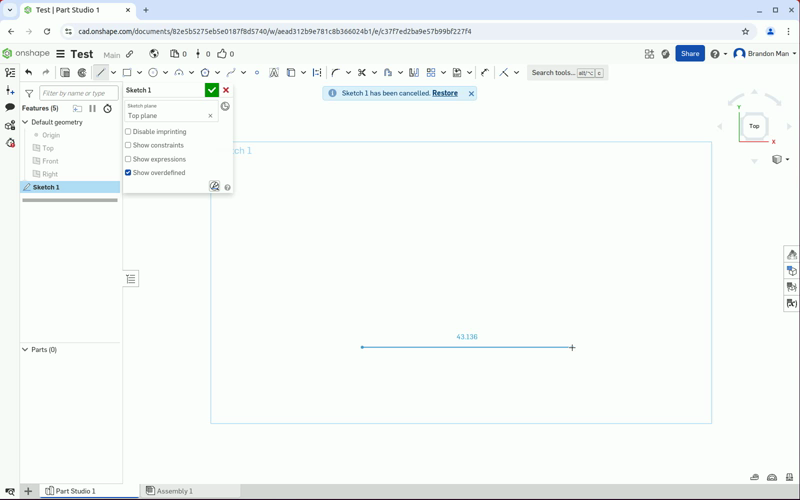
key_down(shift)
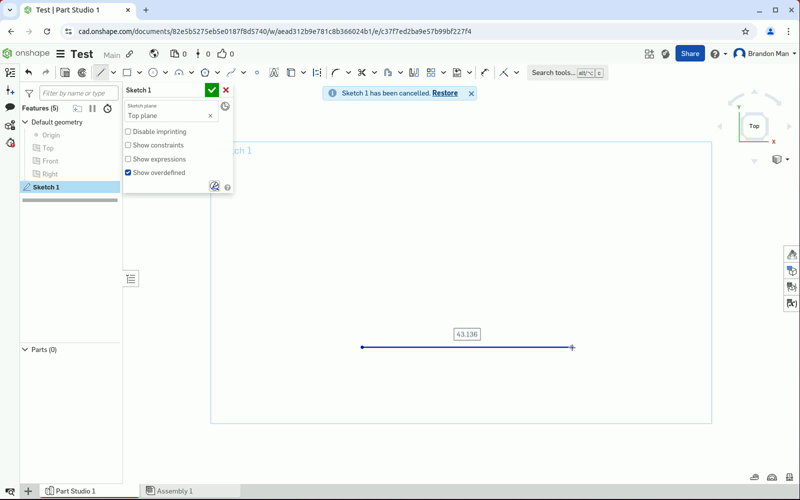
mouse_move(572, 241)
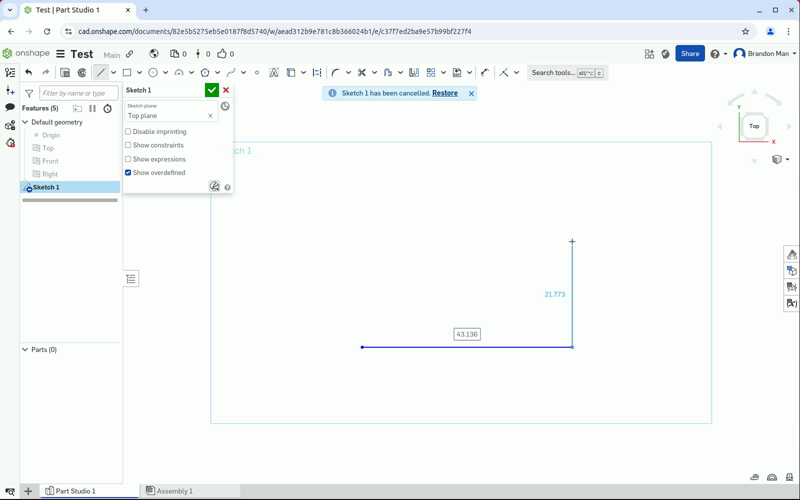
click(572, 241)
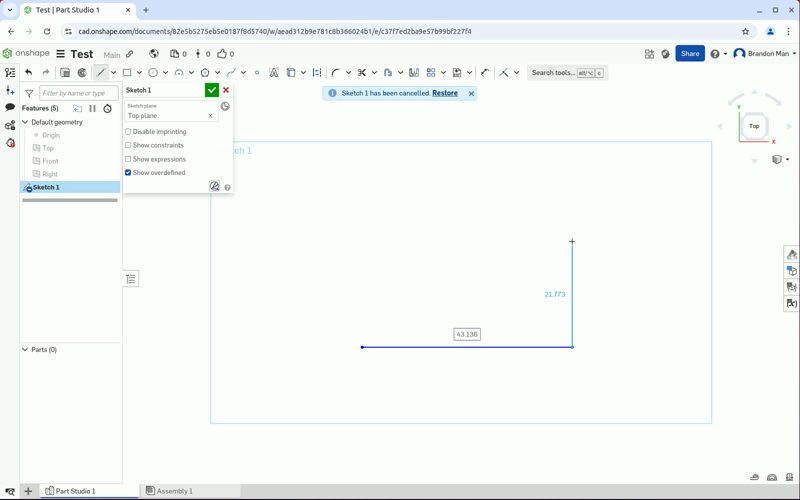
key_up(shift)
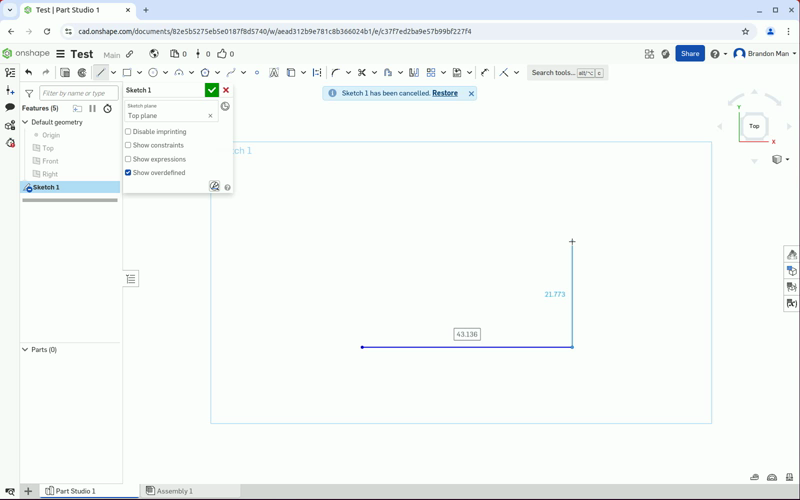
key_down(shift)
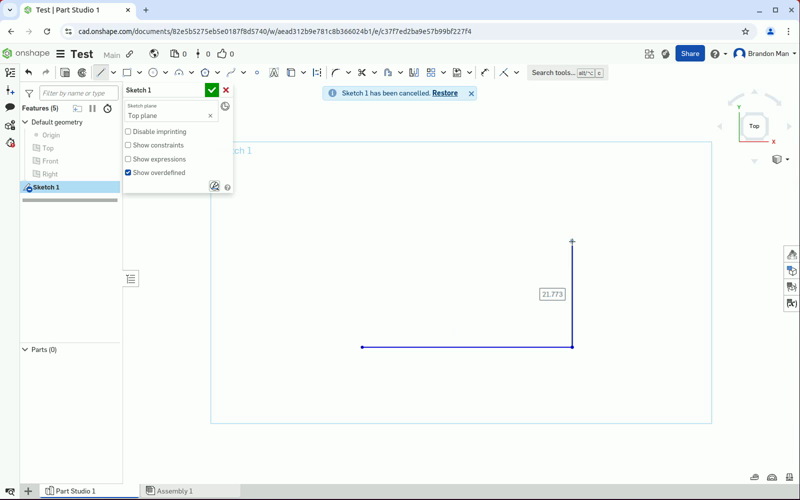
mouse_move(362, 241)
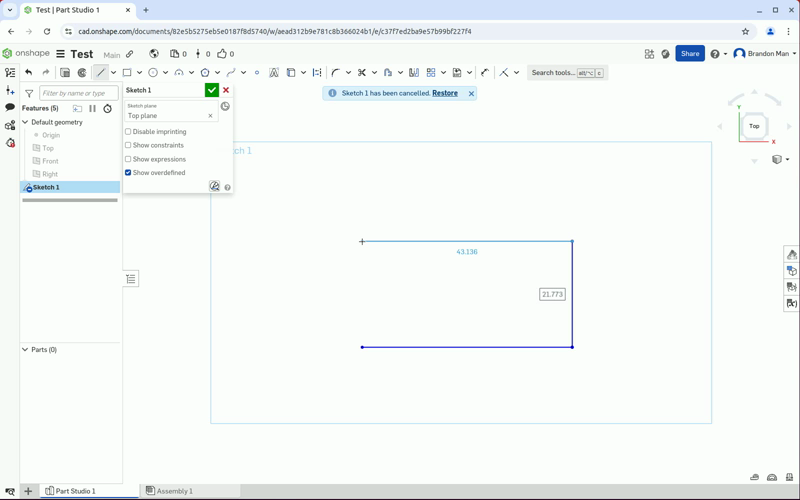
click(362, 241)
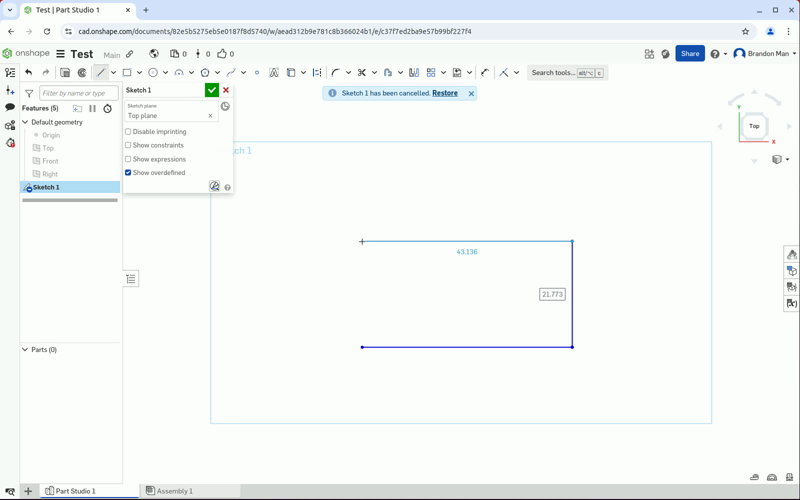
key_up(shift)
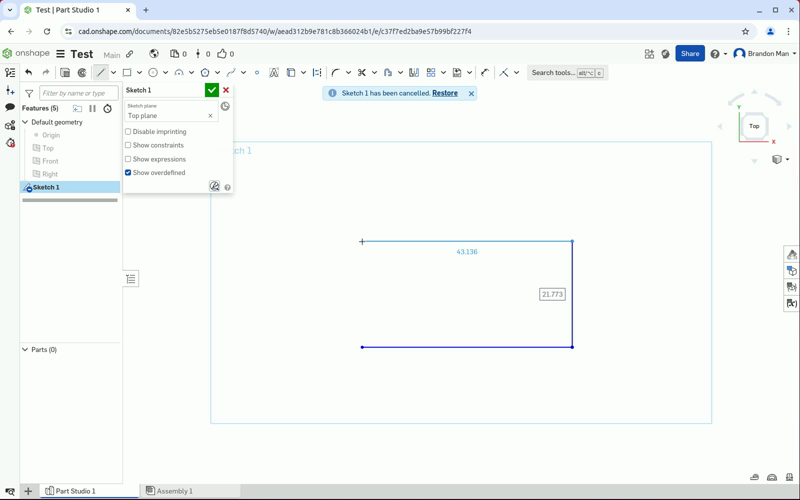
key_down(shift)
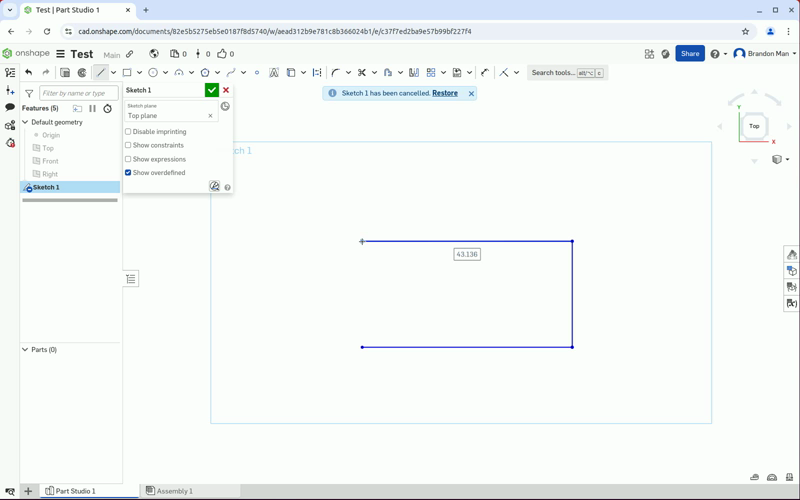
mouse_move(362, 347)
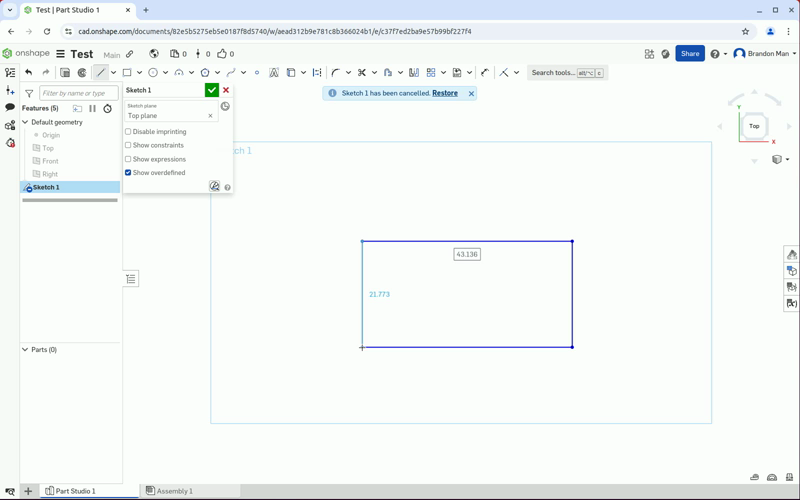
key_up(shift)
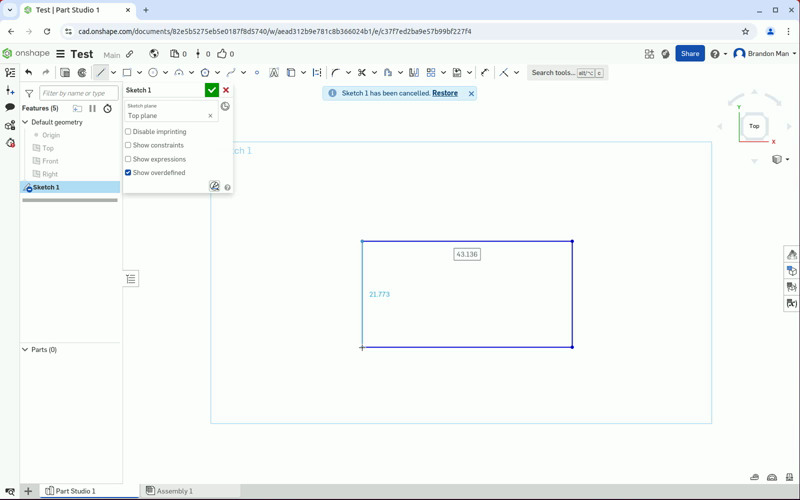
click(362, 347)
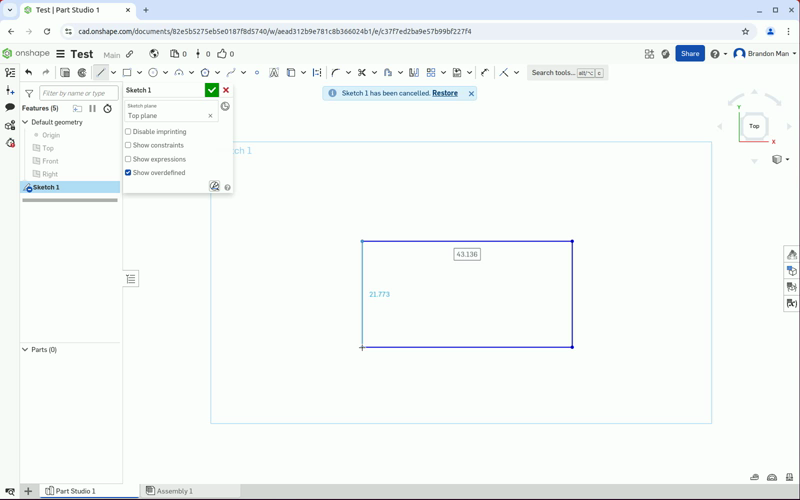
key(esc)
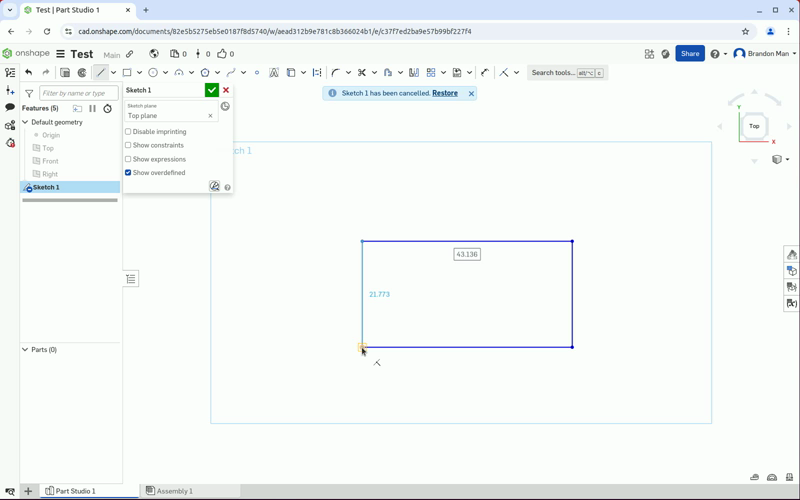
mouse_move(380, 325)
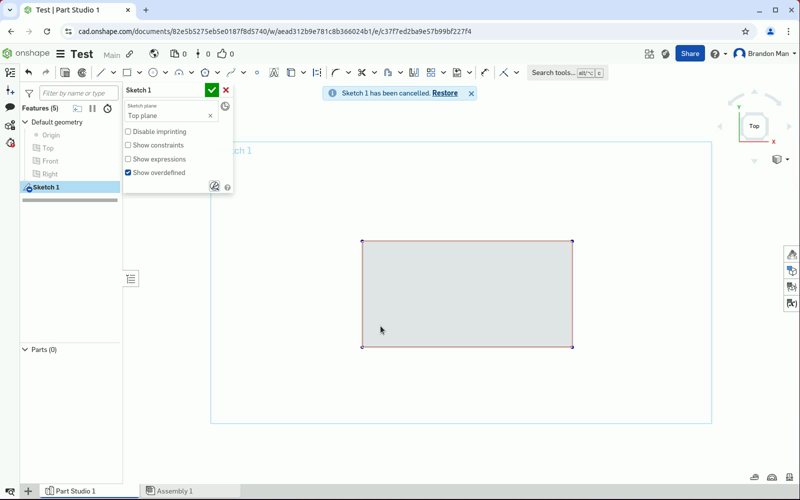
click(380, 325)
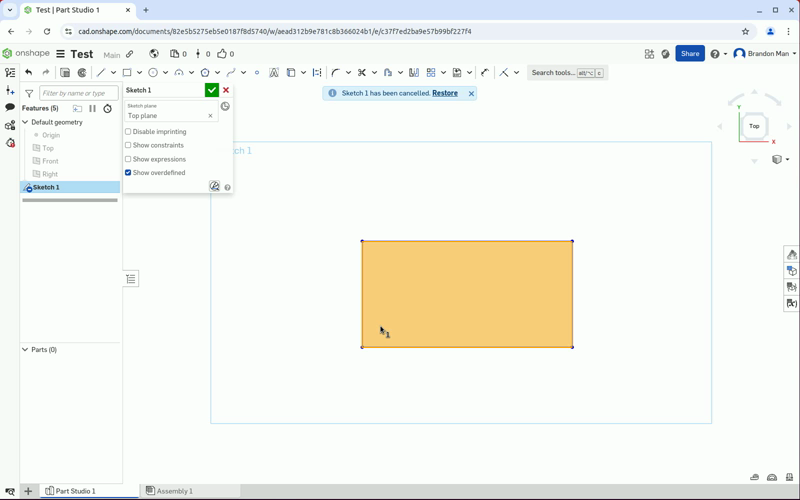
mouse_move(73, 352)
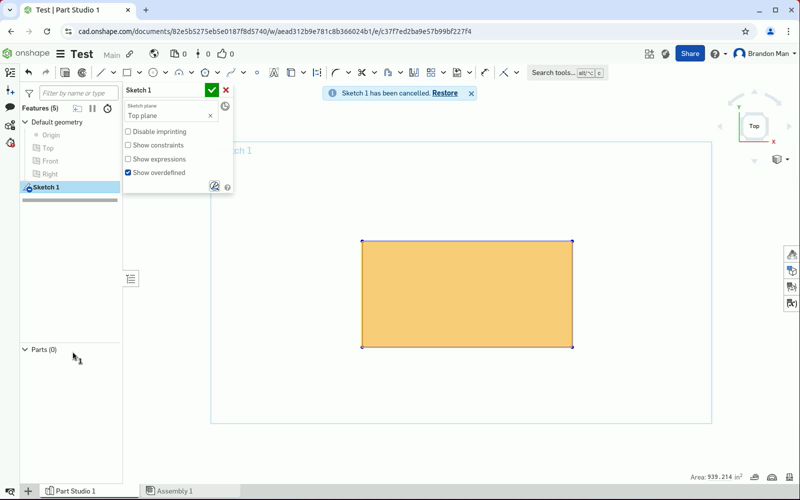
key(shift+y)
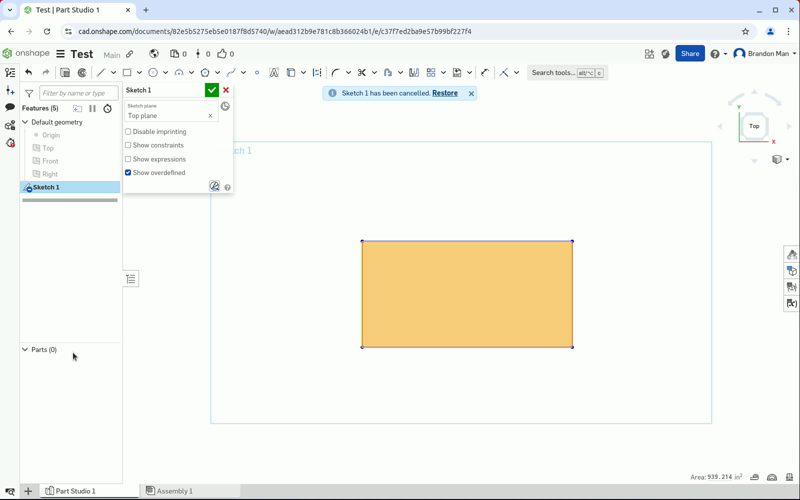
key(shift+e)
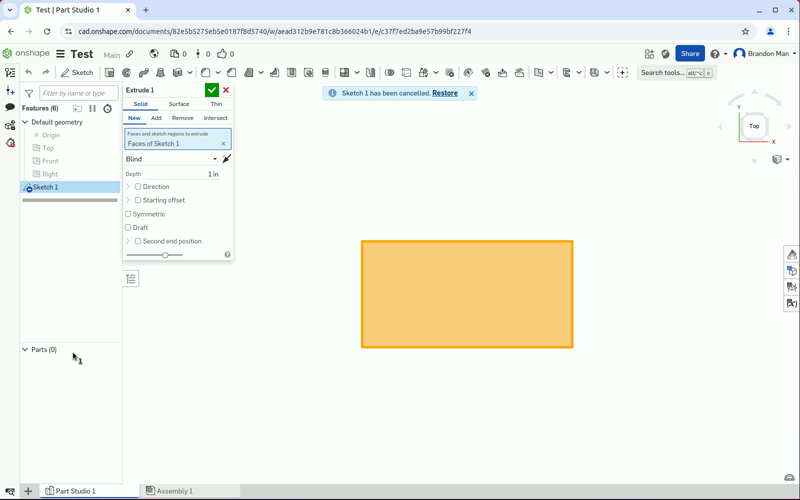
mouse_move(143, 106)
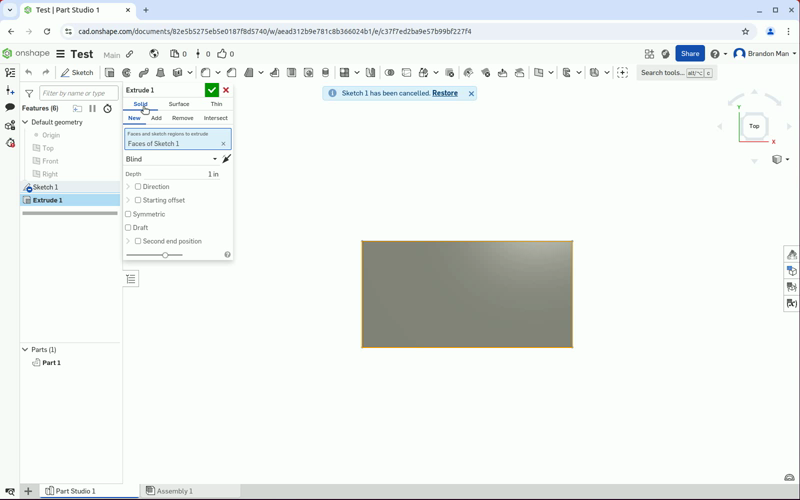
click(143, 106)
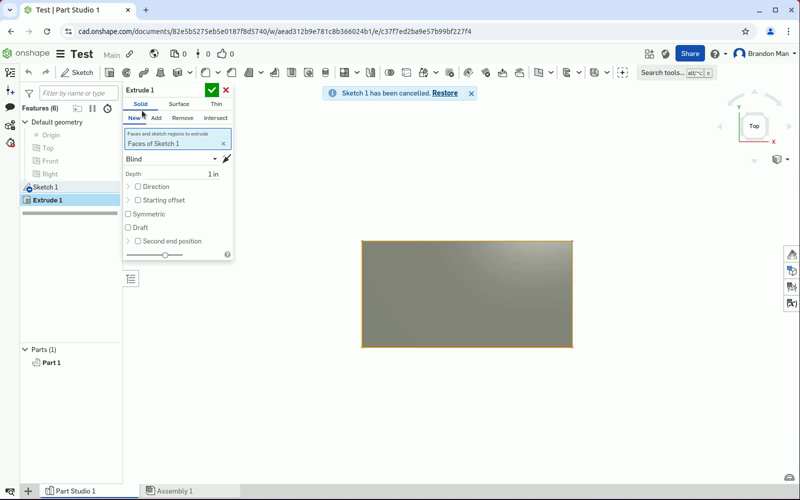
mouse_move(137, 120)
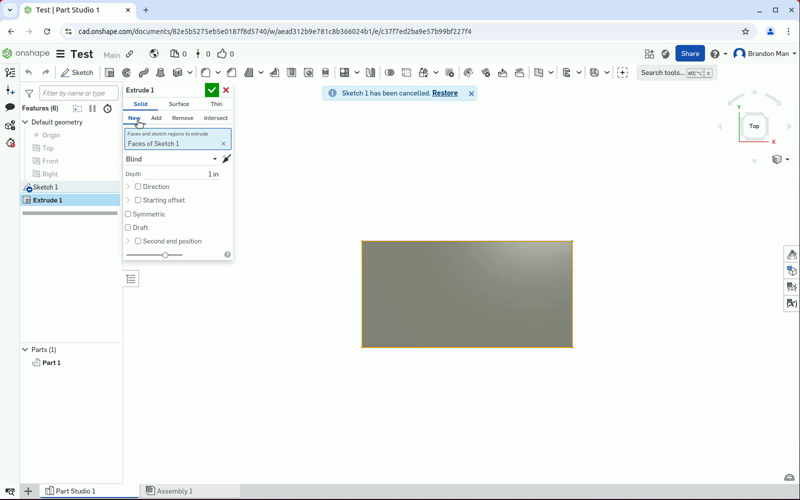
click(137, 120)
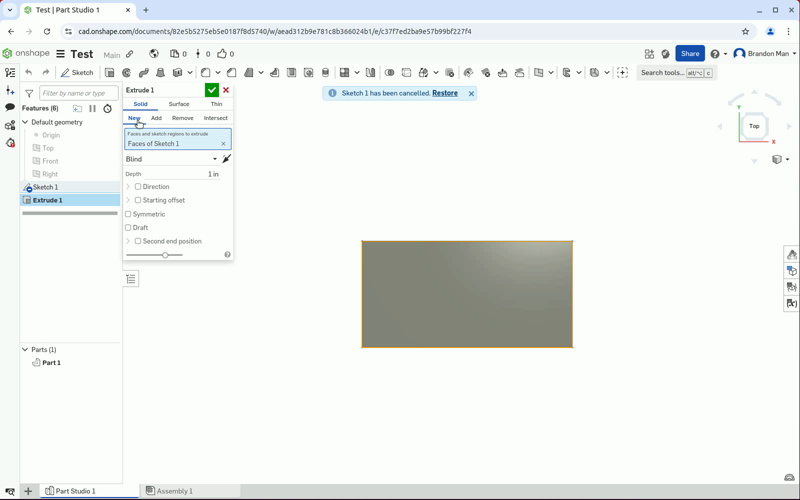
key(tab, 4)
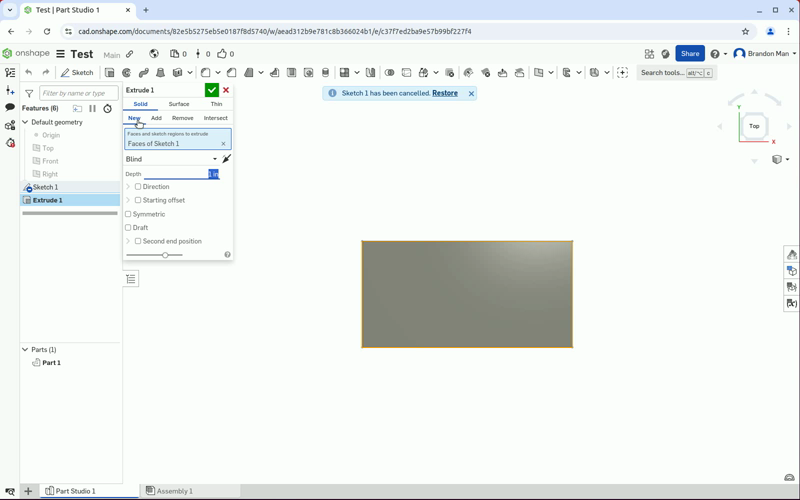
text(21.664)
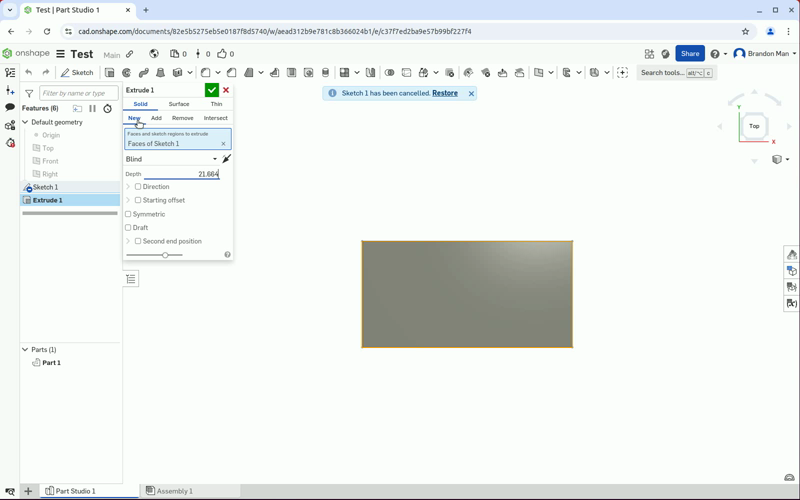
key(enter)
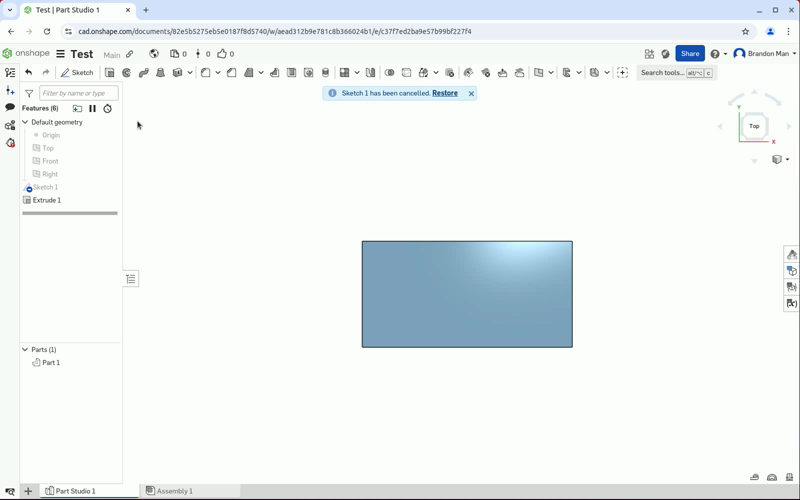
key(shift+h)
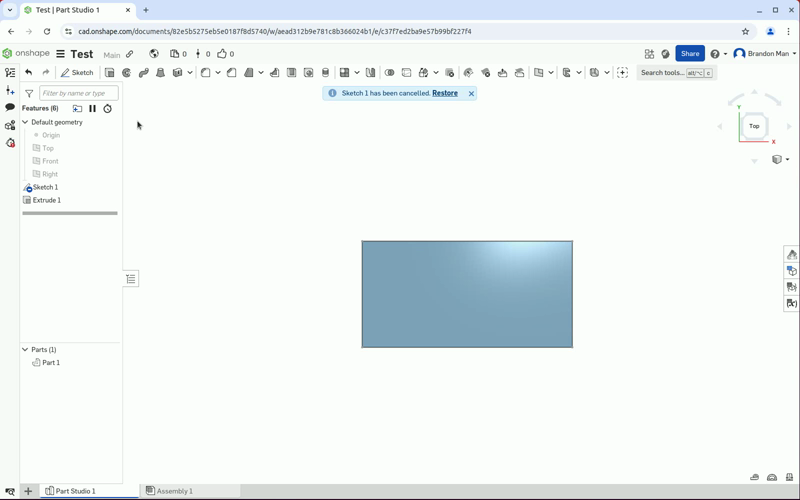
key(shift+h)
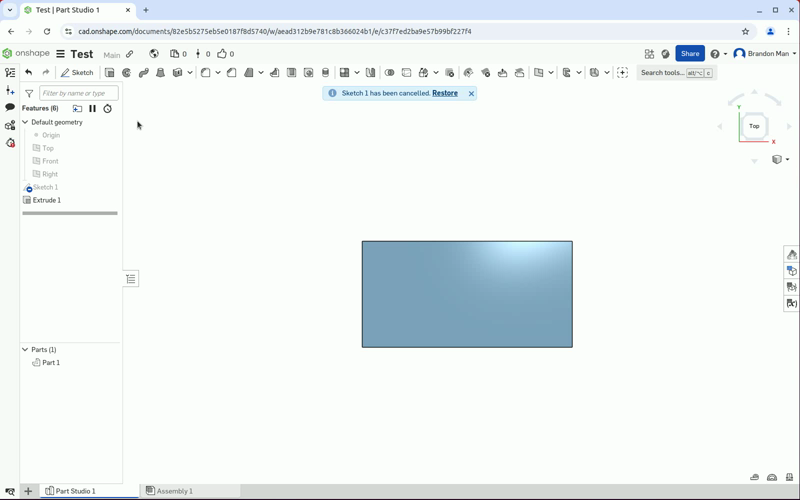
mouse_move(73, 189)
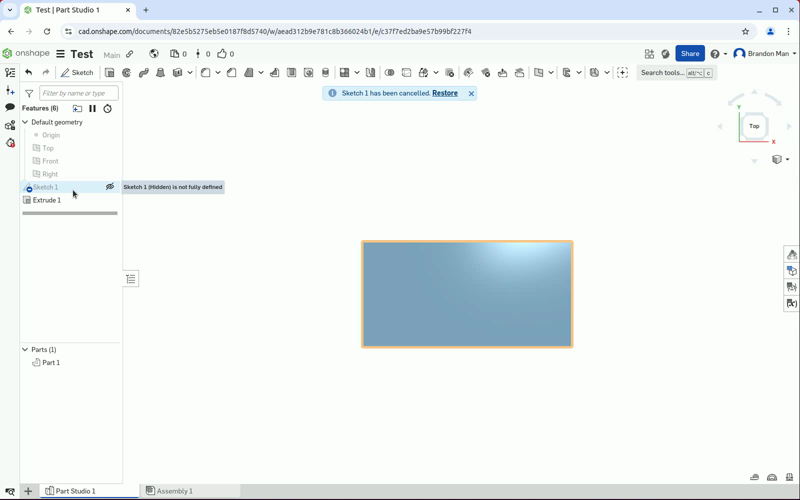
click(73, 189)
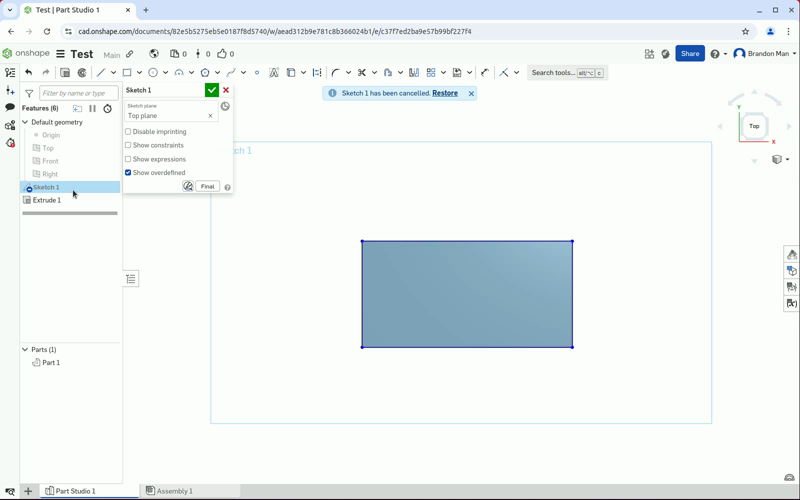
mouse_move(229, 92)
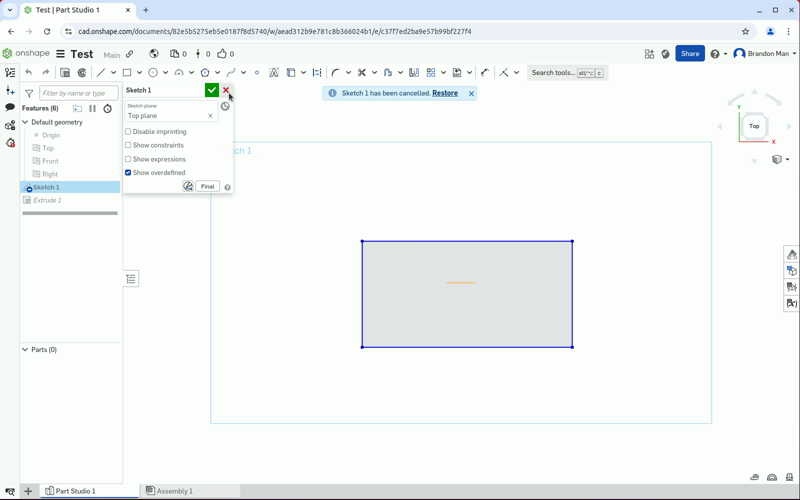
click(229, 92)
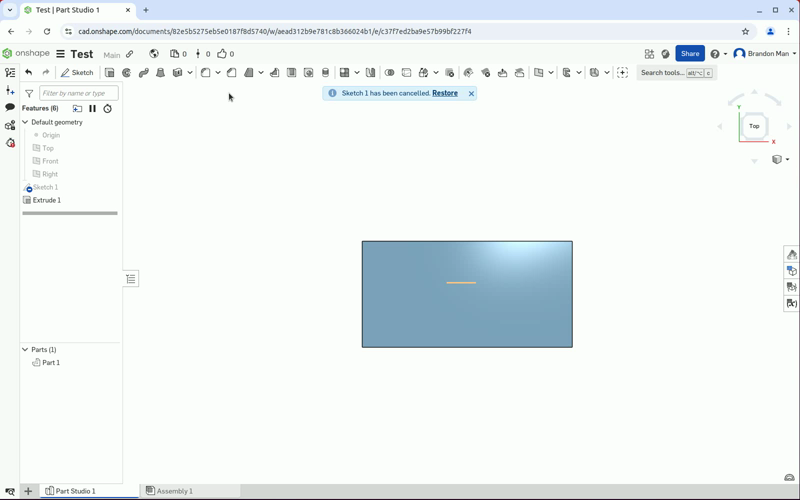
mouse_move(541, 75)
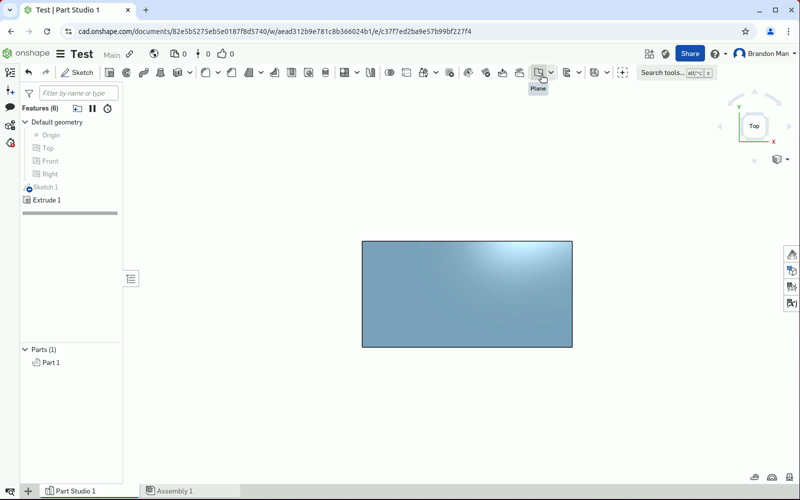
click(541, 75)
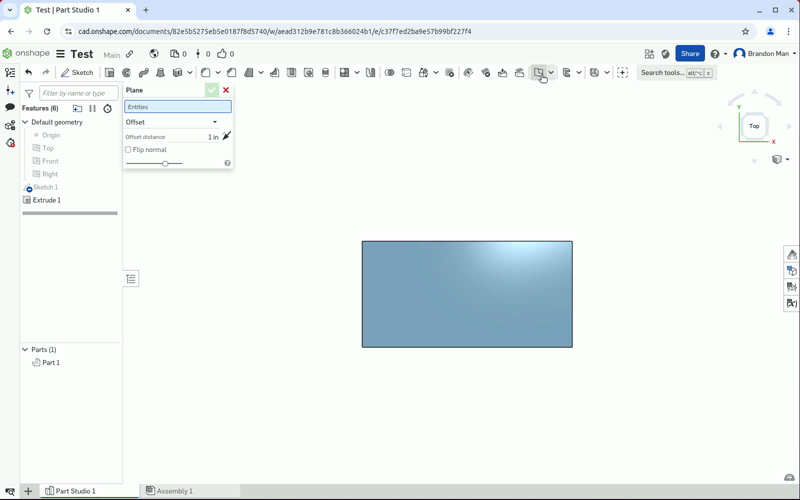
mouse_move(73, 150)
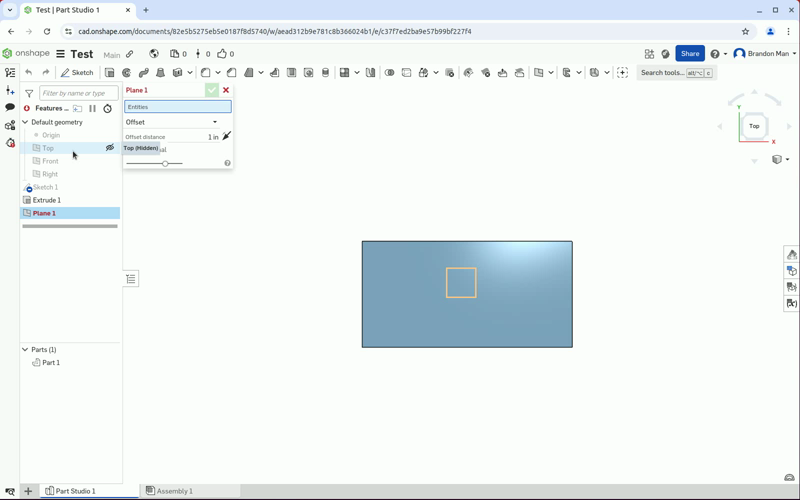
click(73, 150)
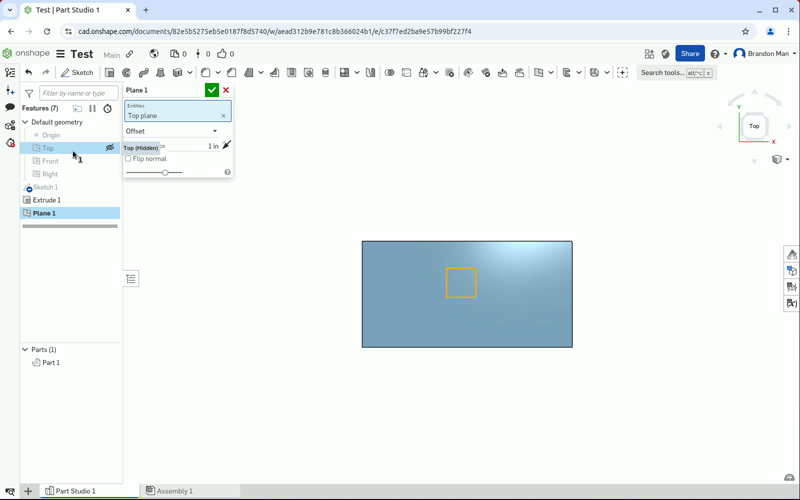
key(tab, 2)
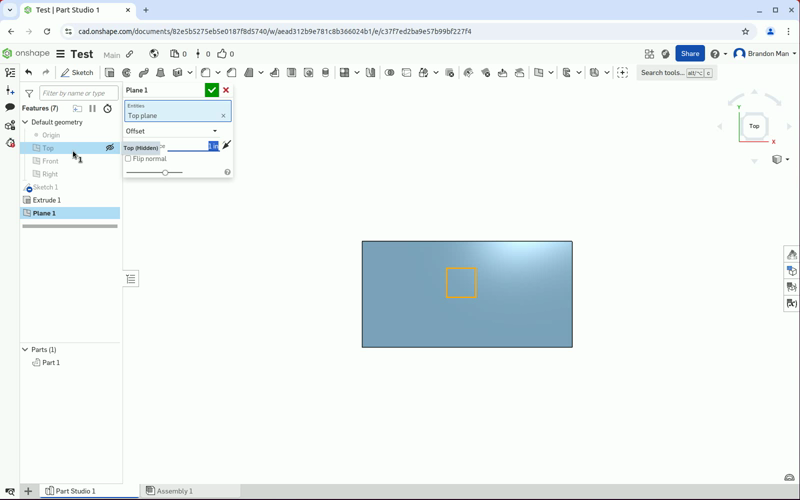
text(21.66)
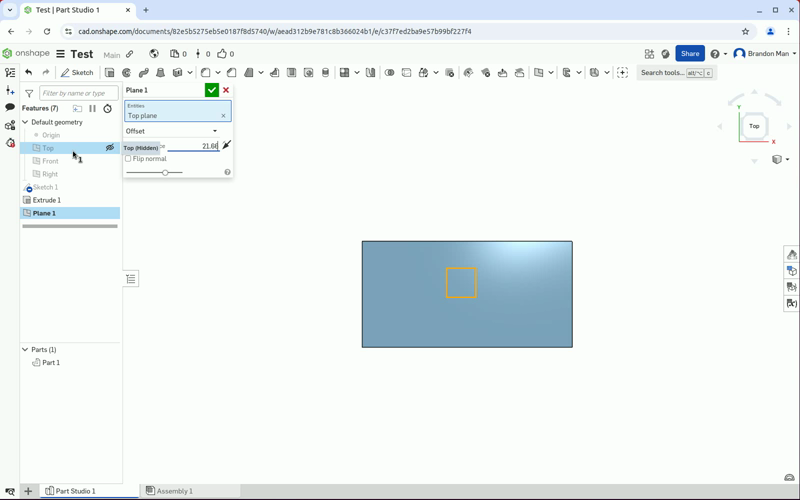
key(enter, 2)
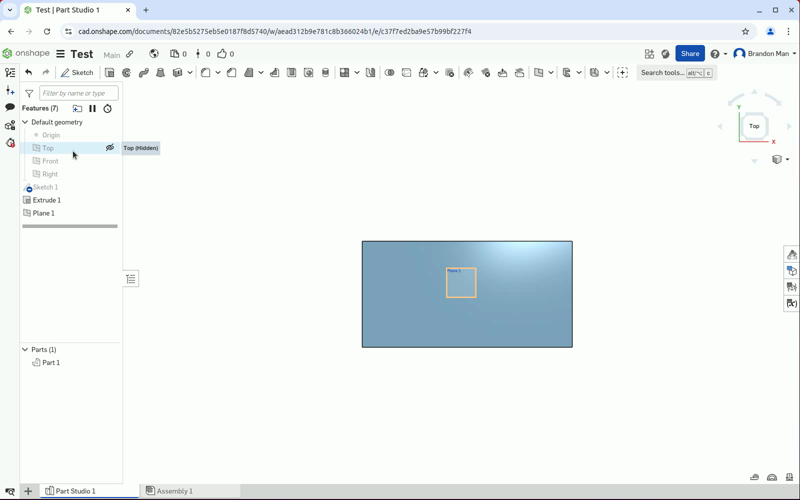
key(shift+s)
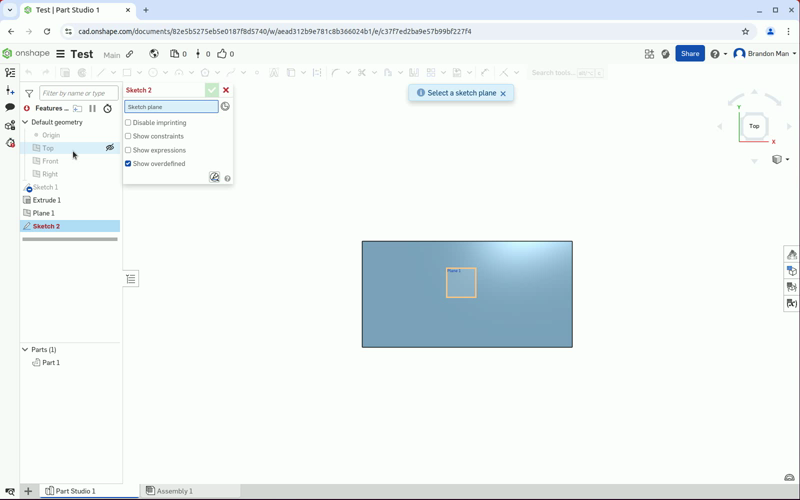
mouse_move(73, 215)
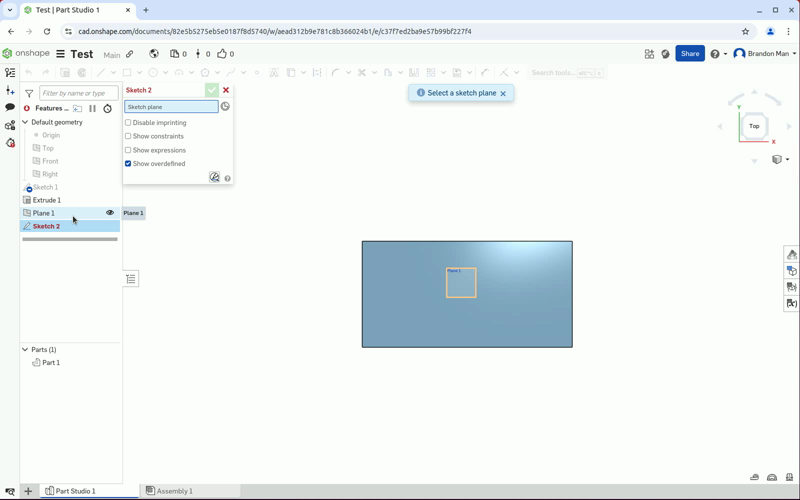
click(73, 215)
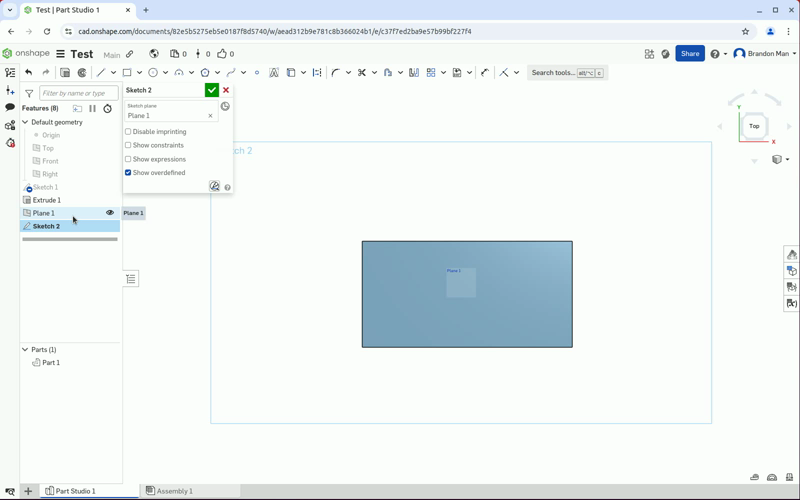
mouse_move(73, 352)
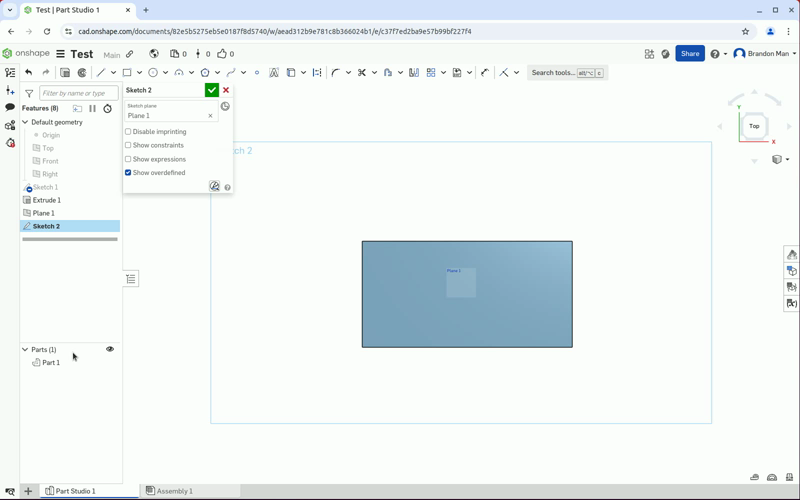
key(y)
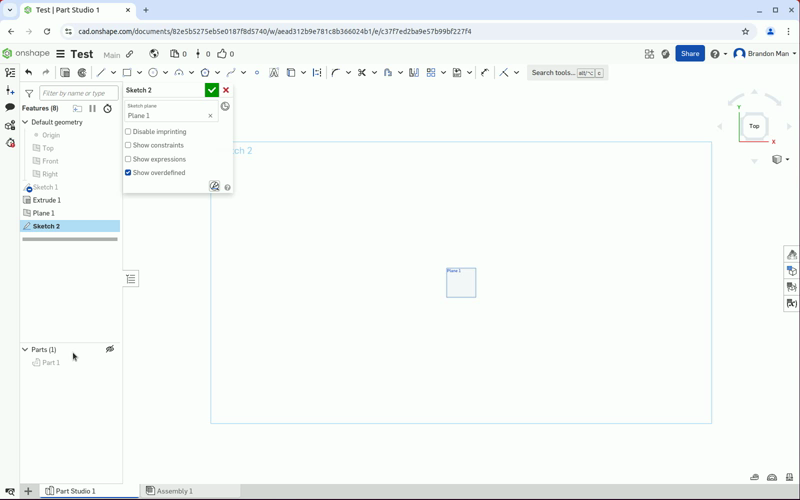
key(c)
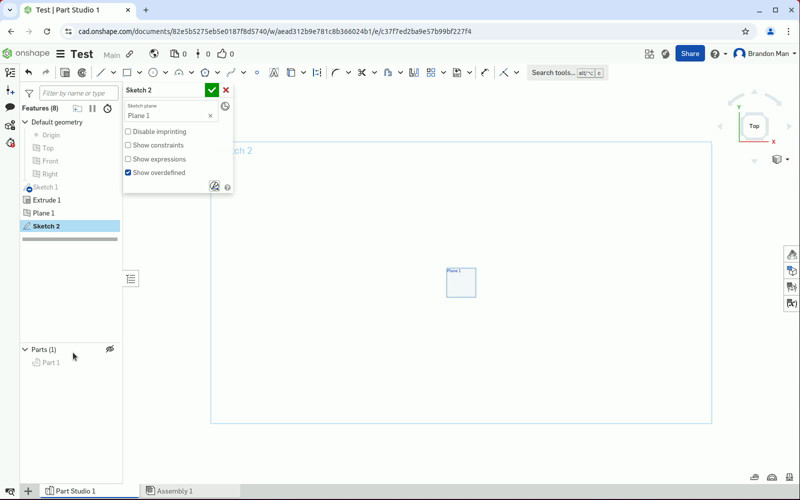
key_down(shift)
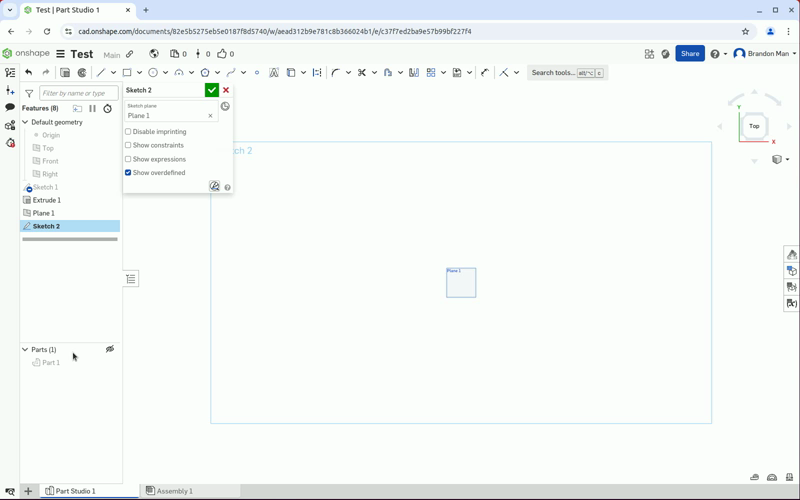
mouse_move(505, 282)
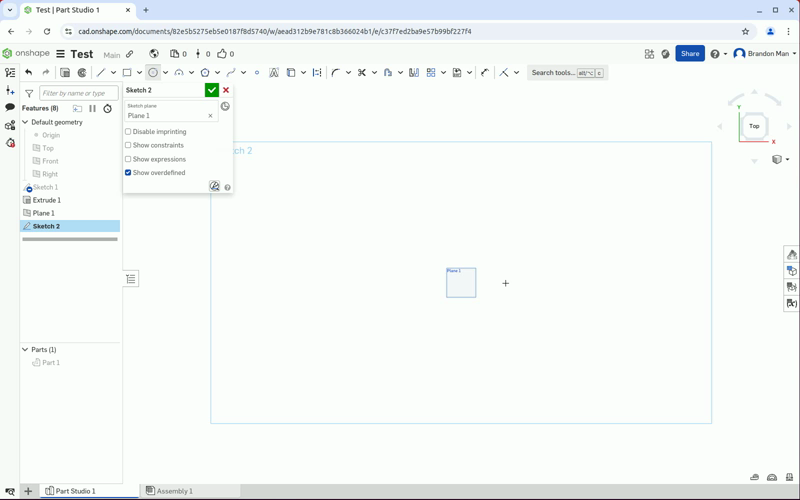
click(505, 282)
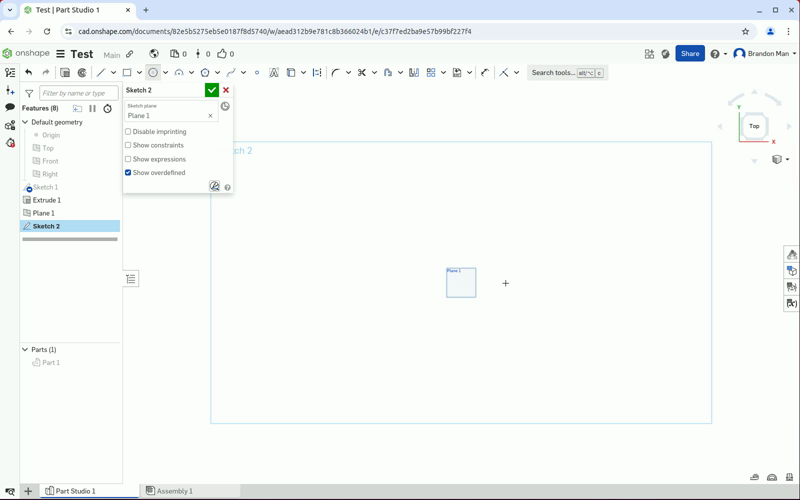
key_up(shift)
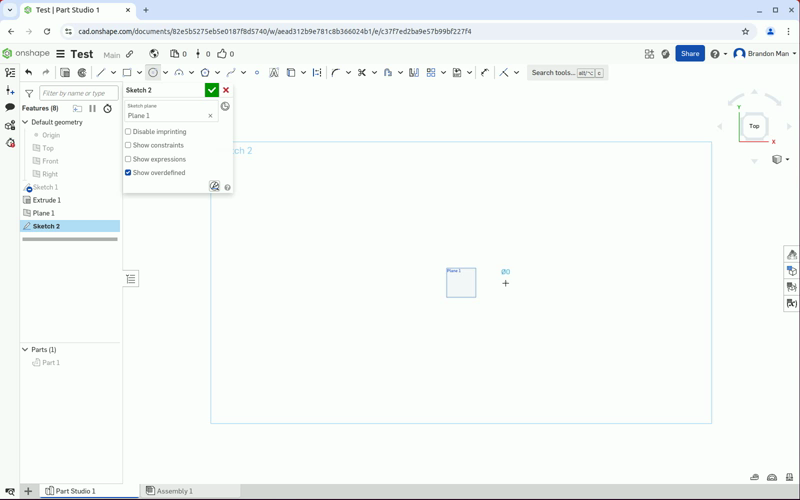
mouse_move(537, 282)
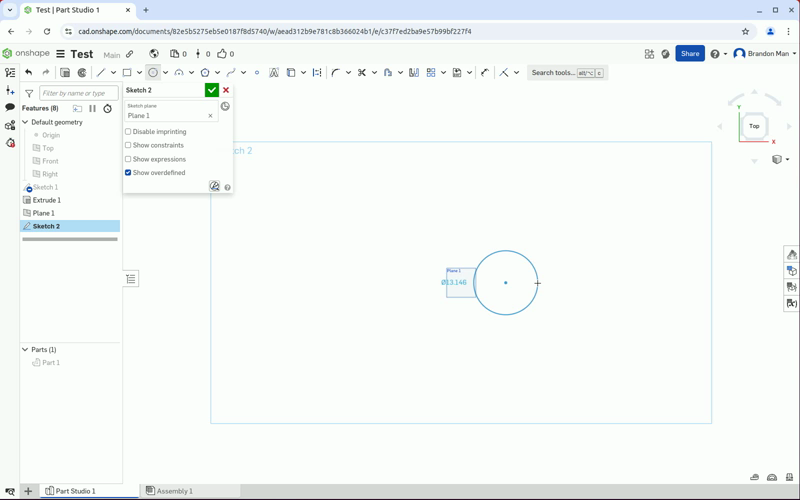
click(537, 282)
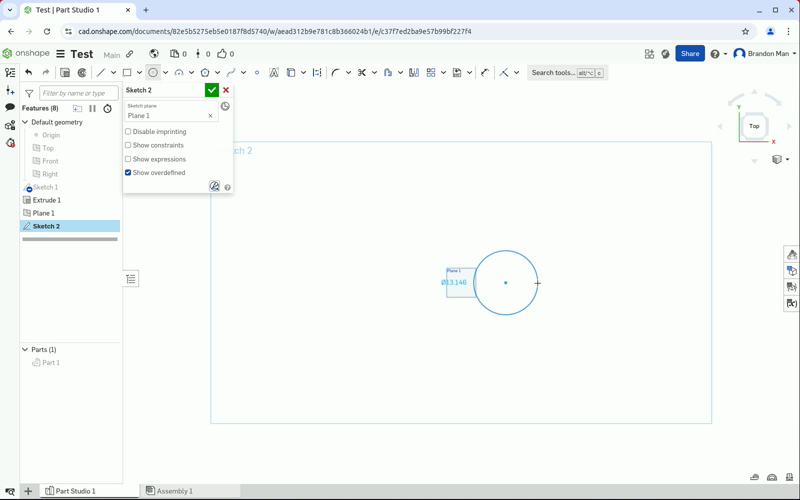
key(esc)
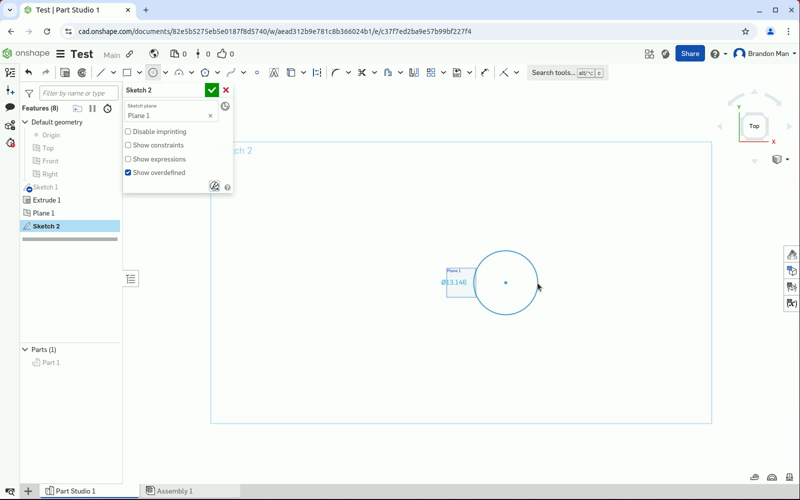
mouse_move(534, 285)
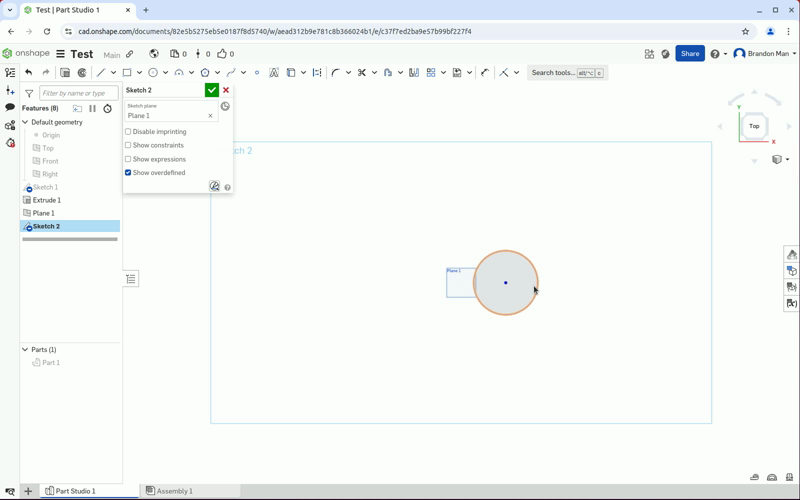
click(534, 285)
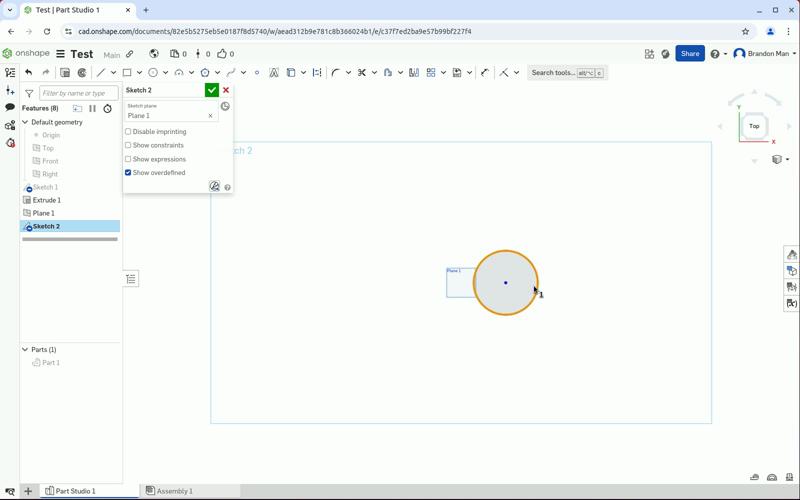
mouse_move(73, 352)
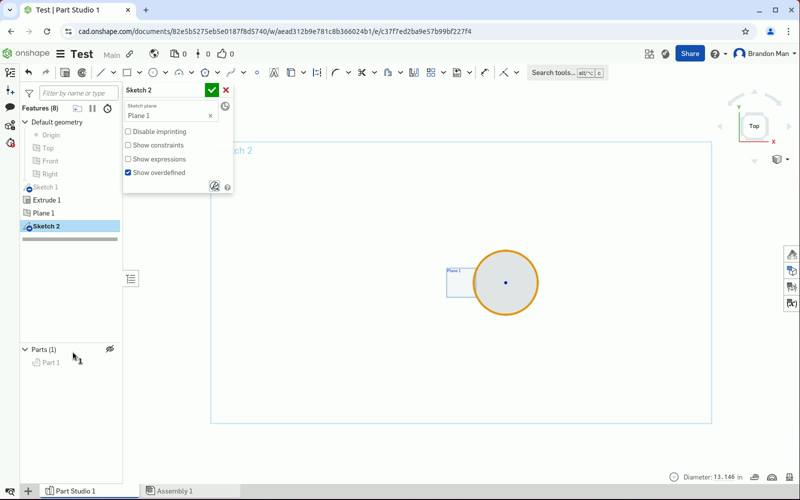
key(shift+y)
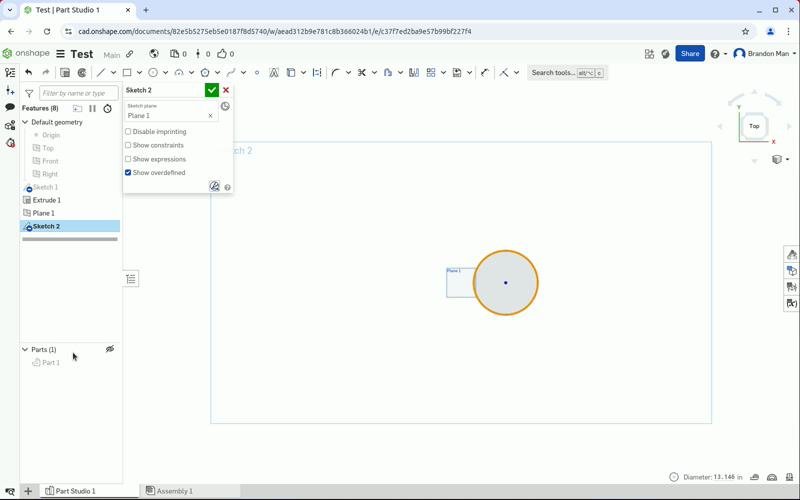
key(shift+e)
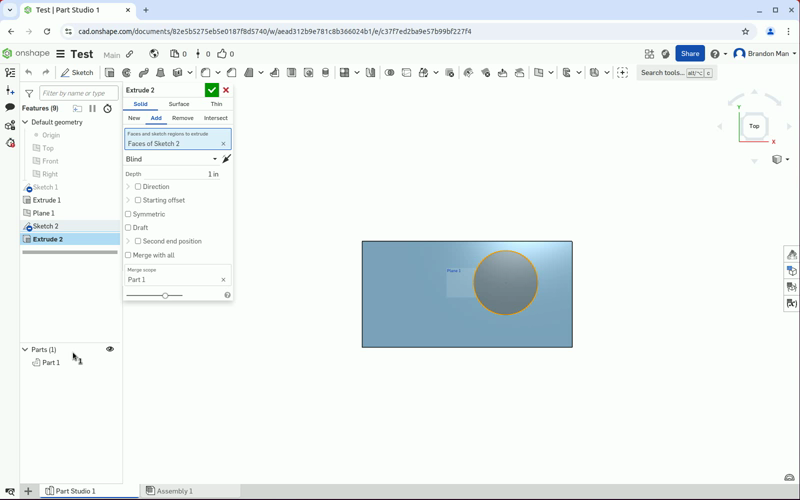
mouse_move(143, 106)
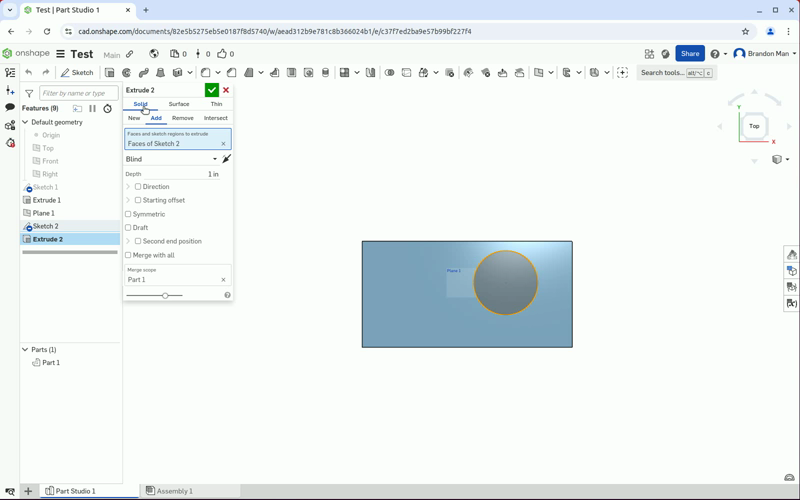
click(143, 106)
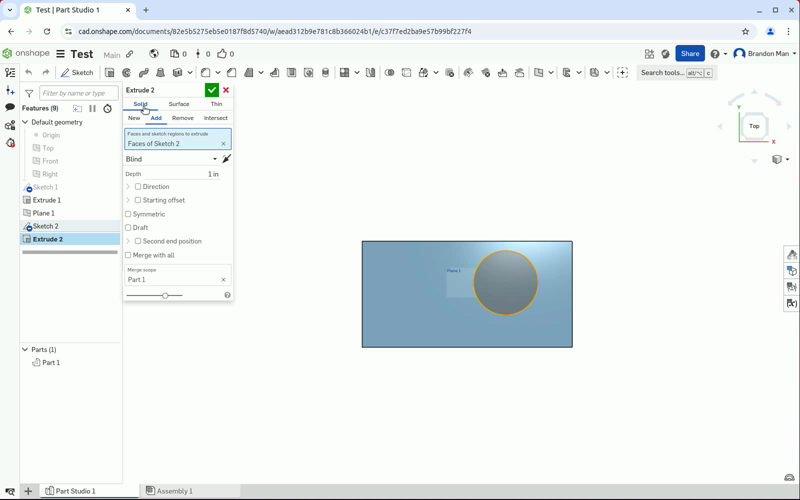
mouse_move(186, 120)
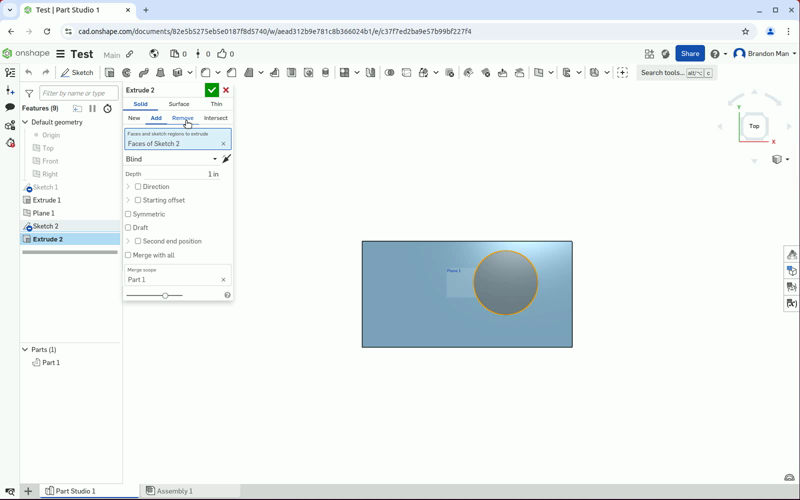
click(186, 120)
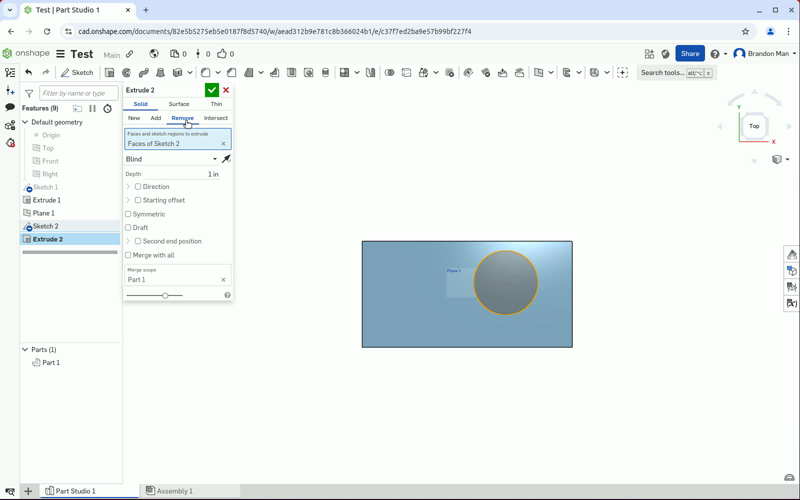
key(tab, 4)
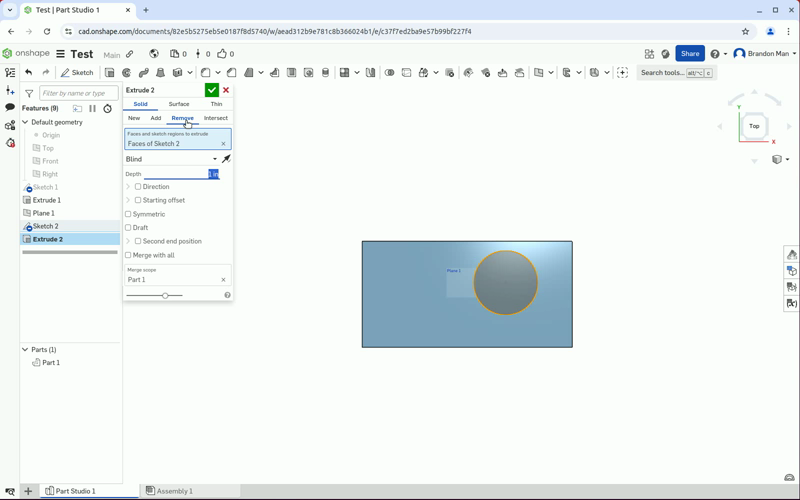
text(21.664)
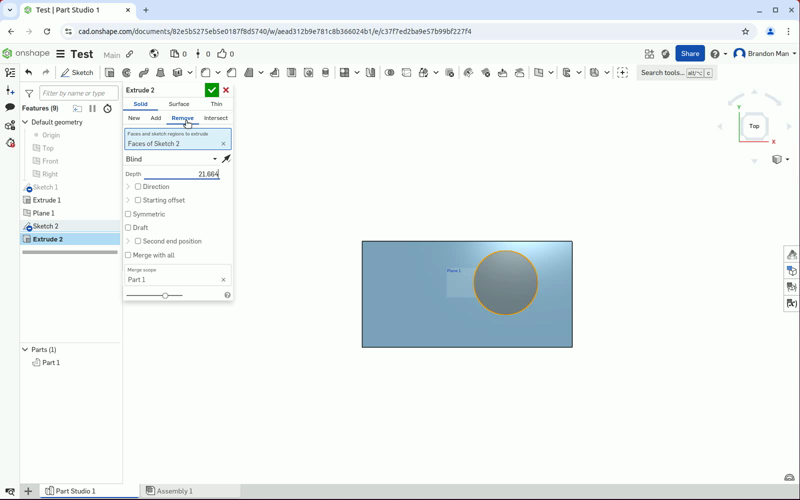
key(tab, 6)
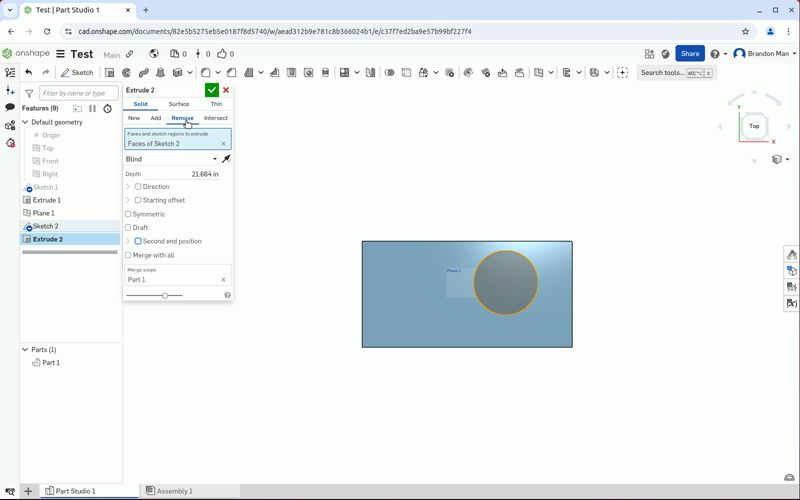
key(space)
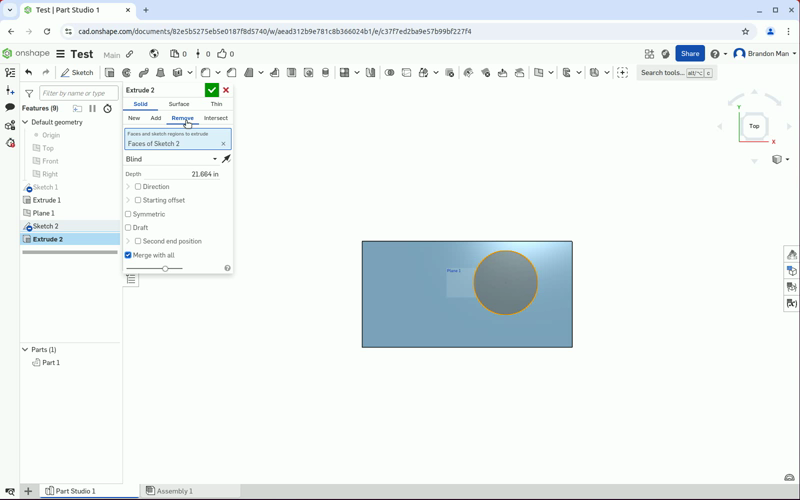
key(enter)
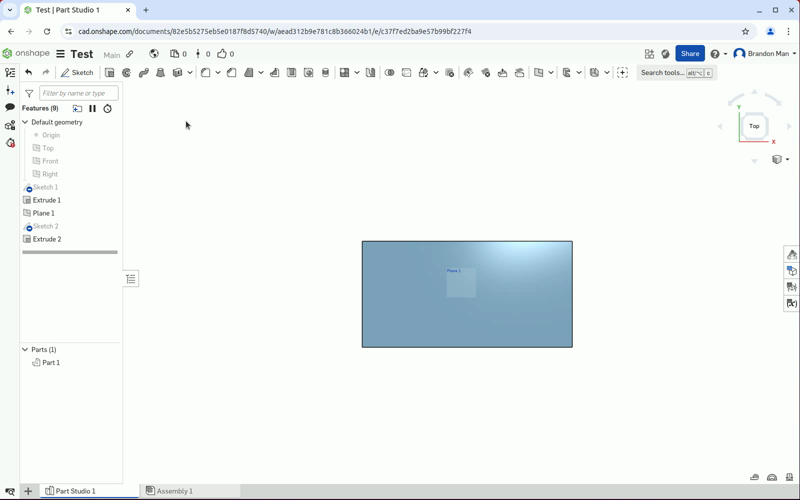
key(shift+h)
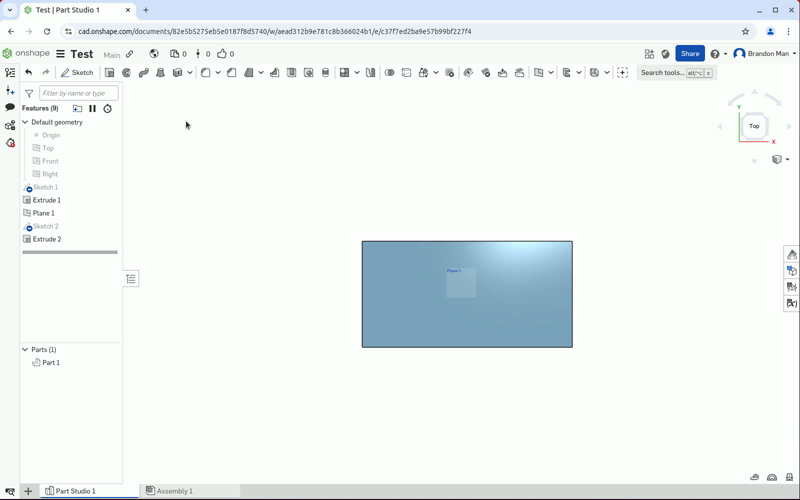
key(shift+h)
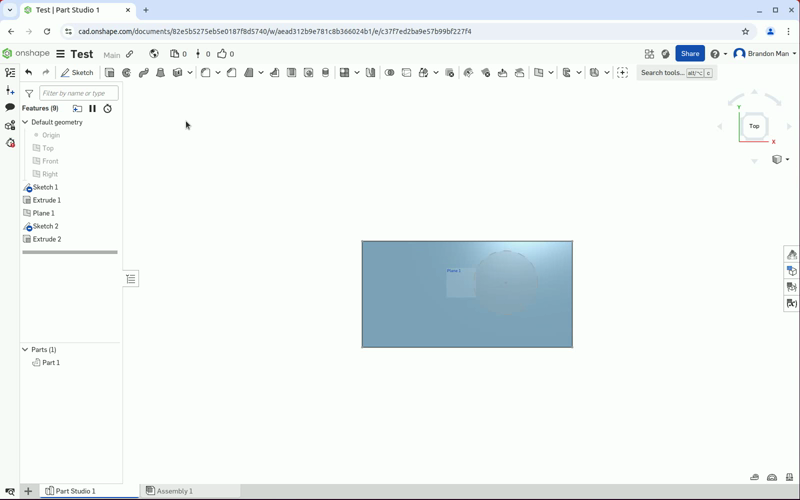
key(shift+7)
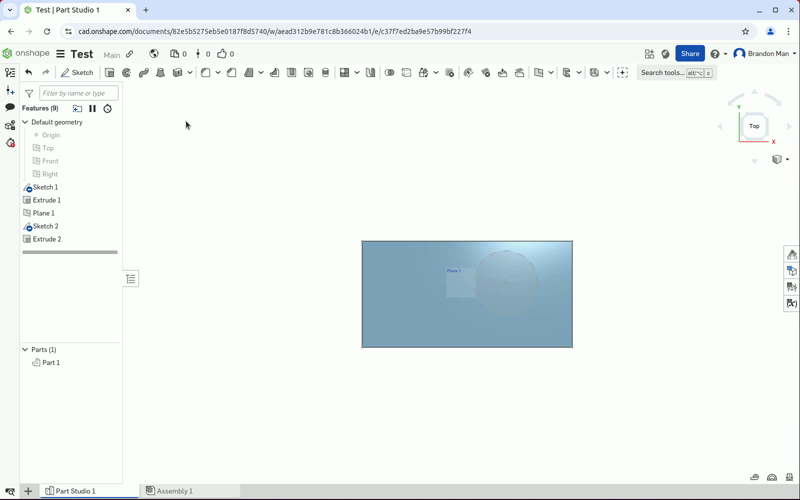
key(up, 3)
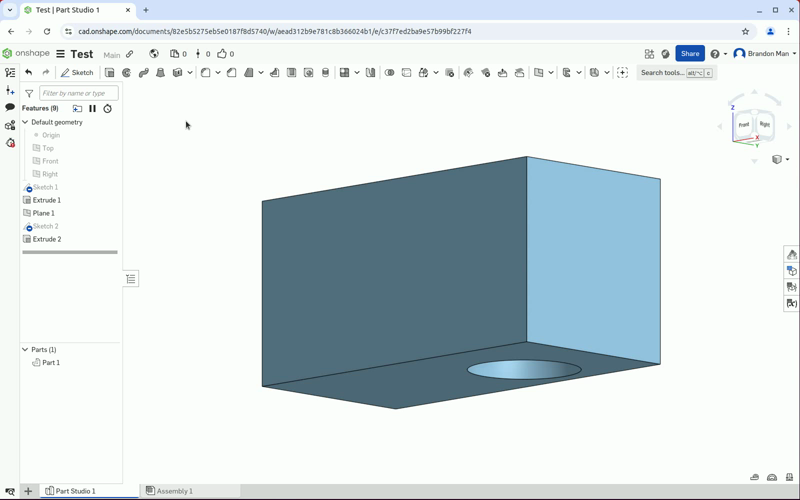
key(left, 3)
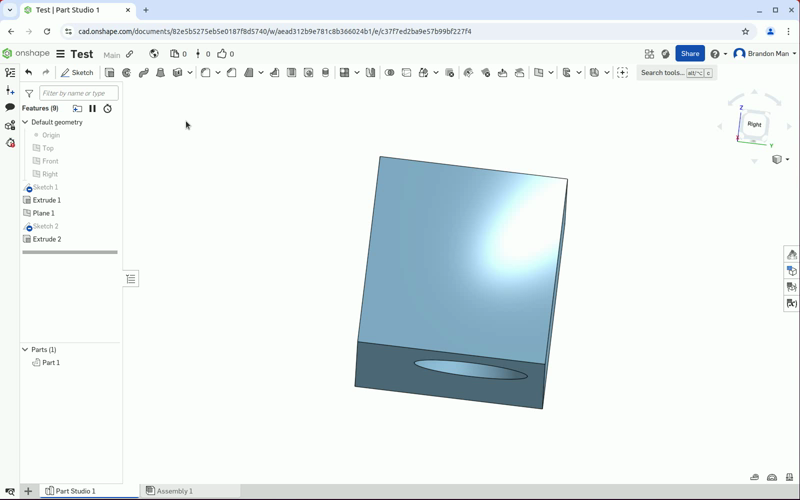
key(right, 3)
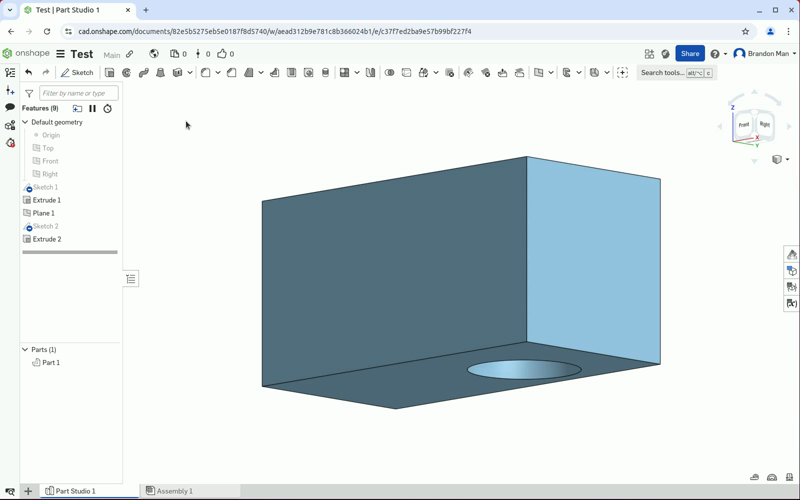
key(down, 3)
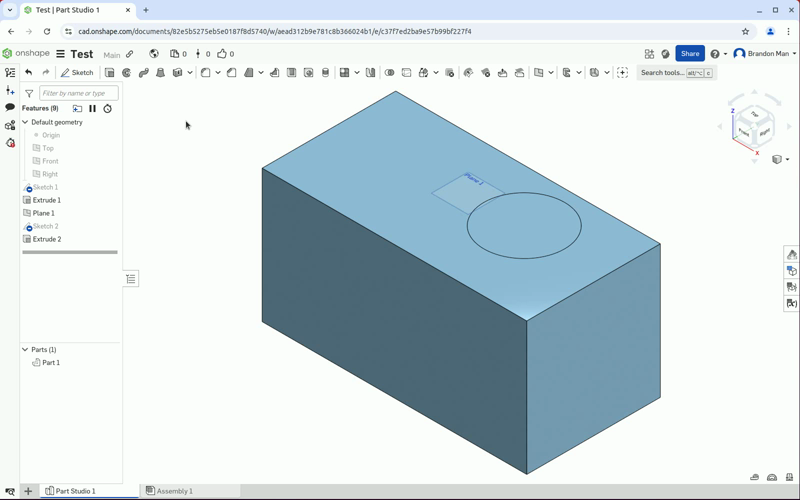
mouse_move(73, 189)
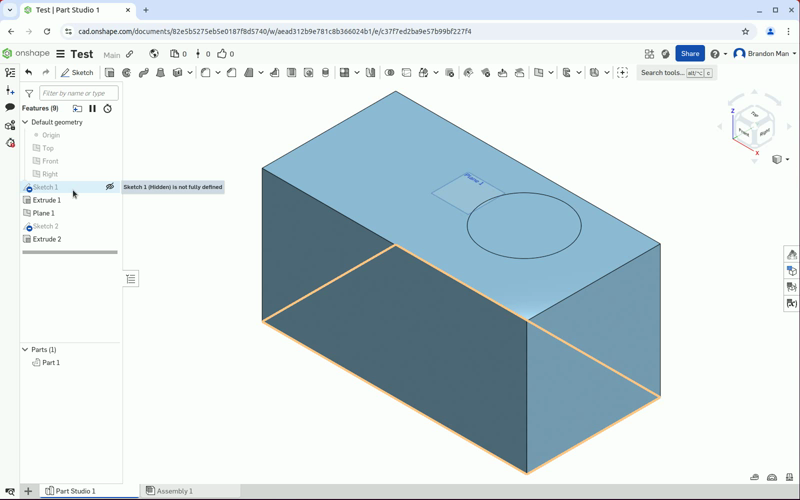
click(73, 189)